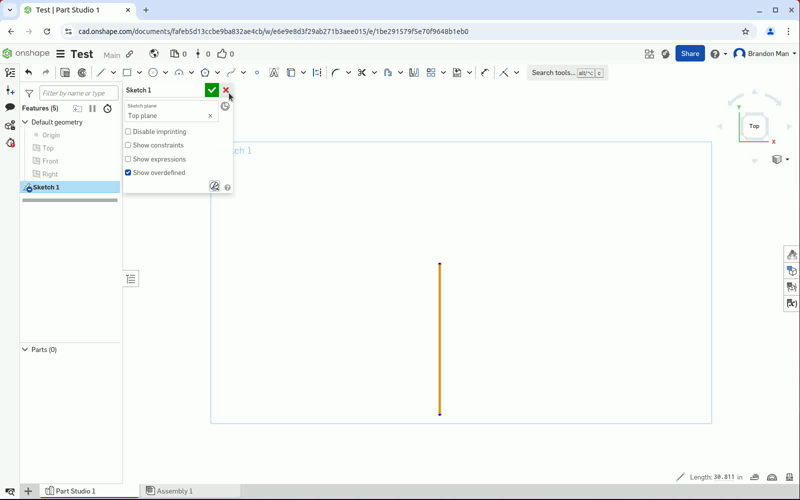
key(shift+h)
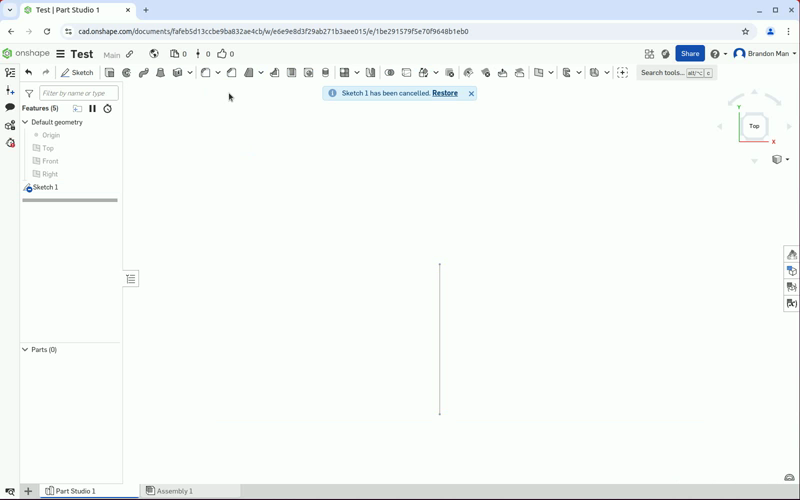
key(shift+s)
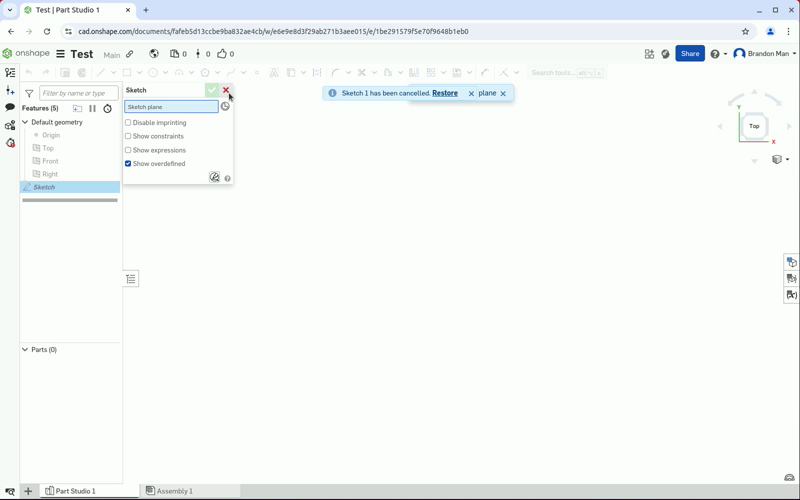
mouse_move(73, 150)
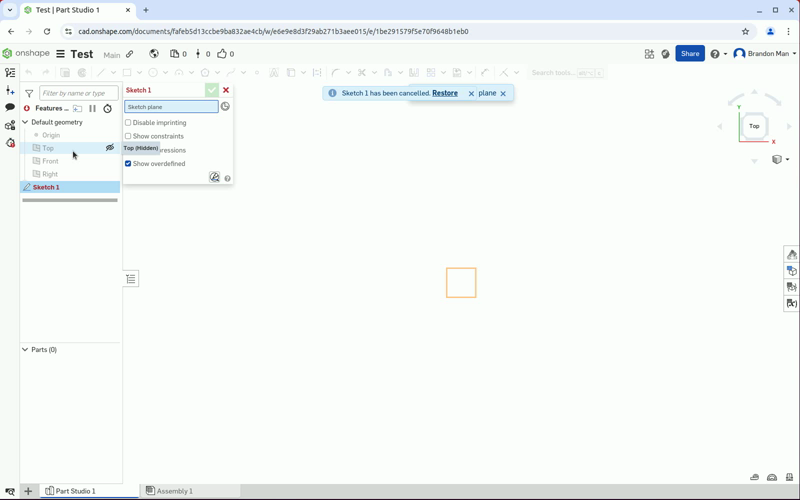
click(73, 150)
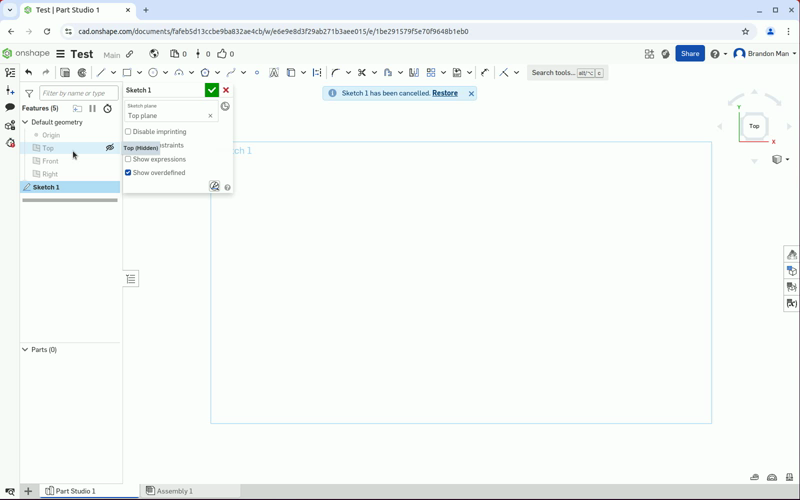
mouse_move(73, 352)
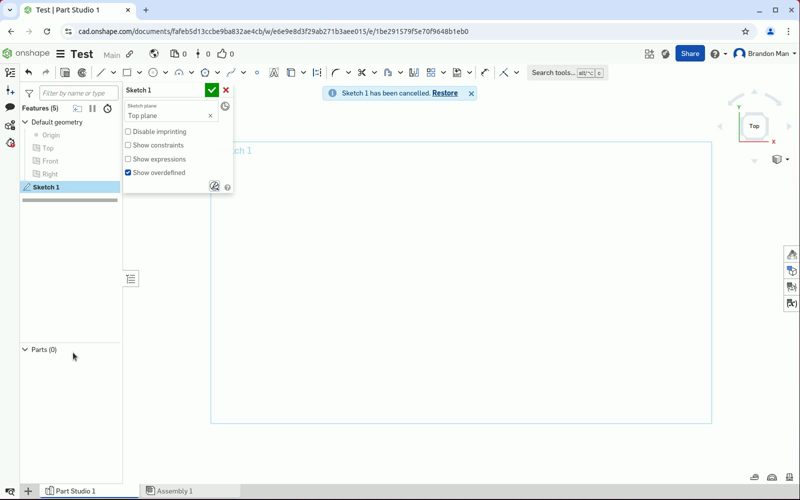
key(y)
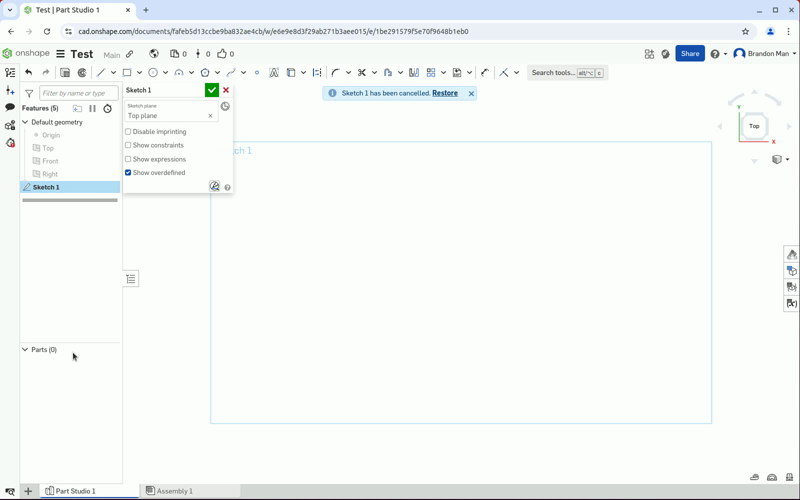
key(l)
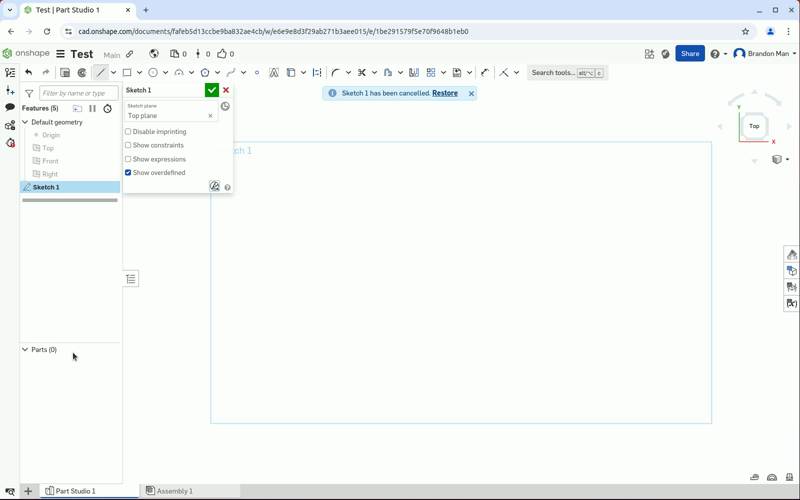
key_down(shift)
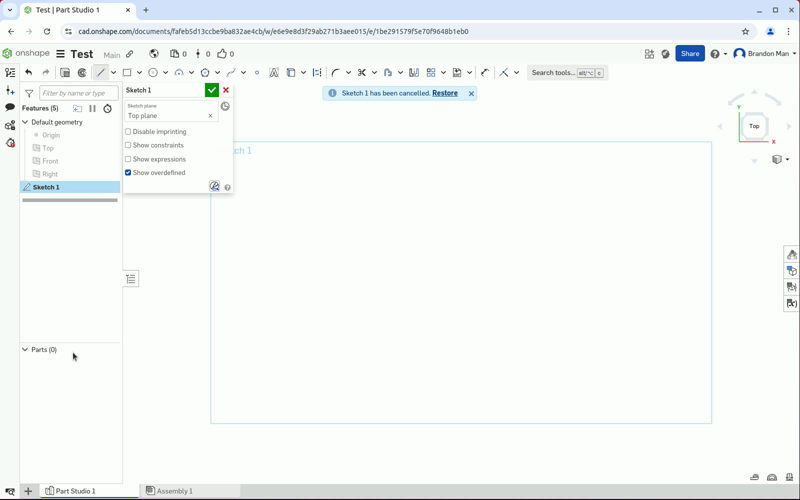
mouse_move(449, 307)
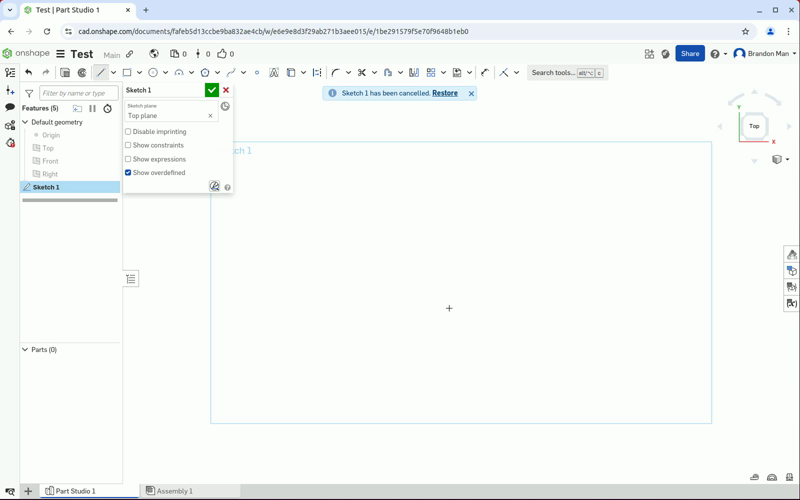
click(449, 307)
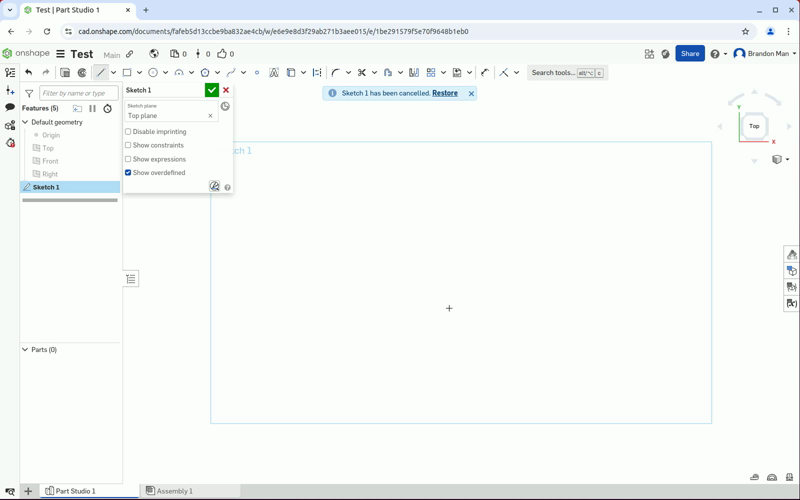
key_up(shift)
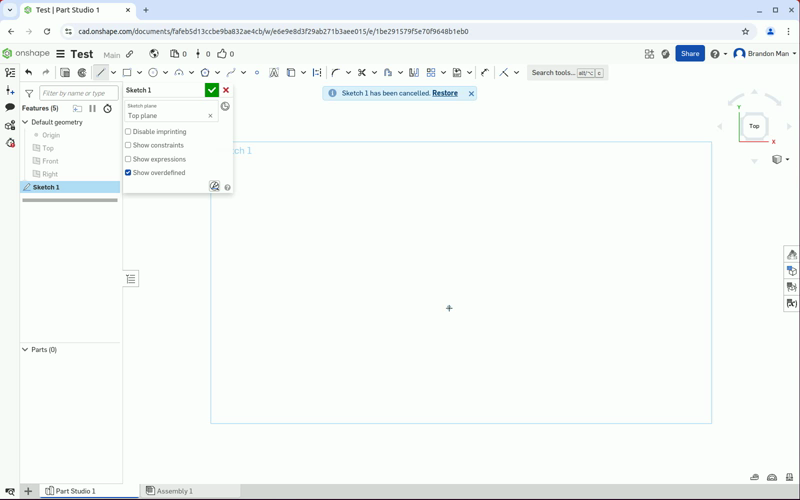
key_down(shift)
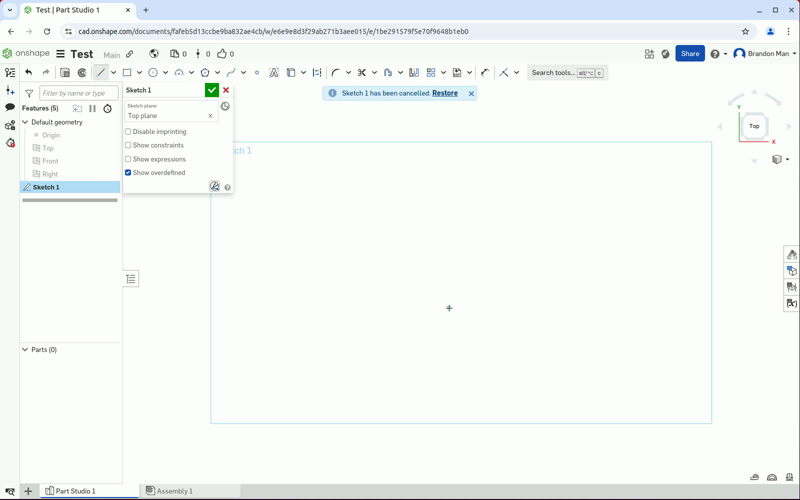
mouse_move(479, 307)
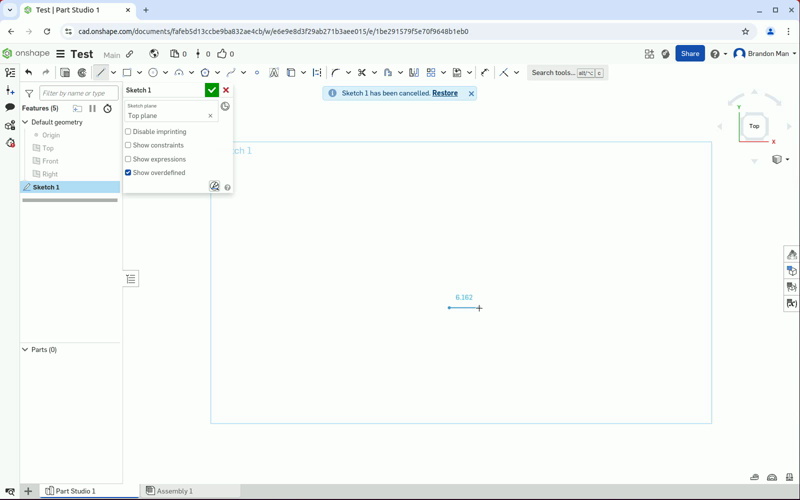
mouse_move(473, 307)
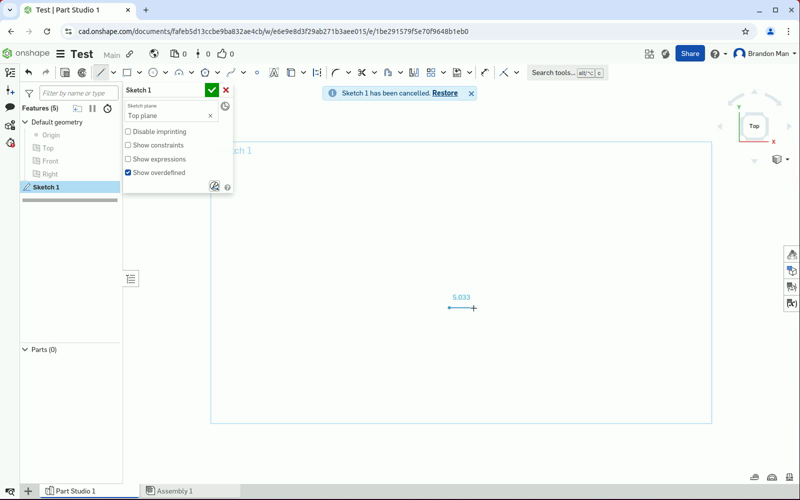
click(473, 307)
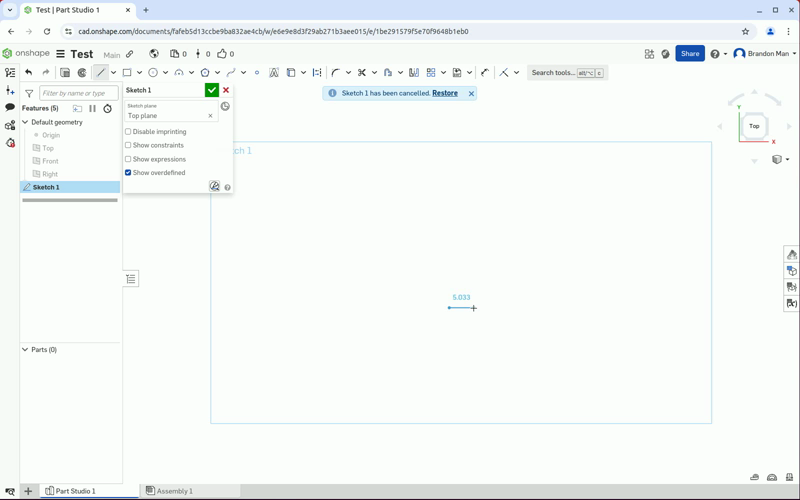
key_up(shift)
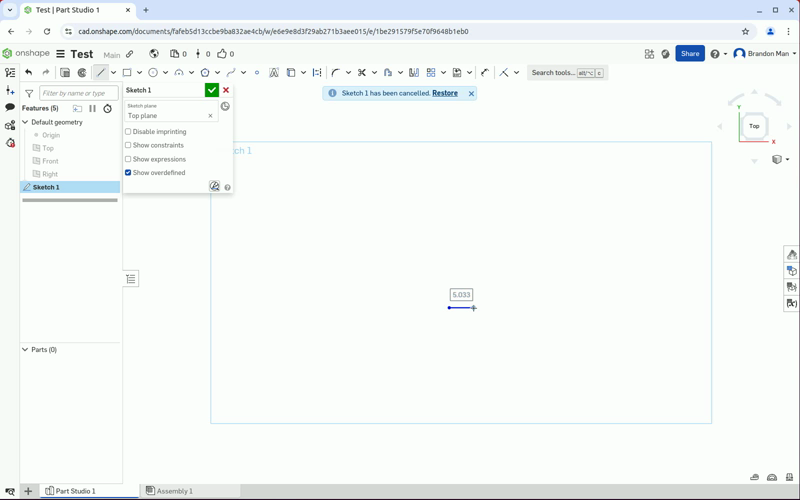
key_down(shift)
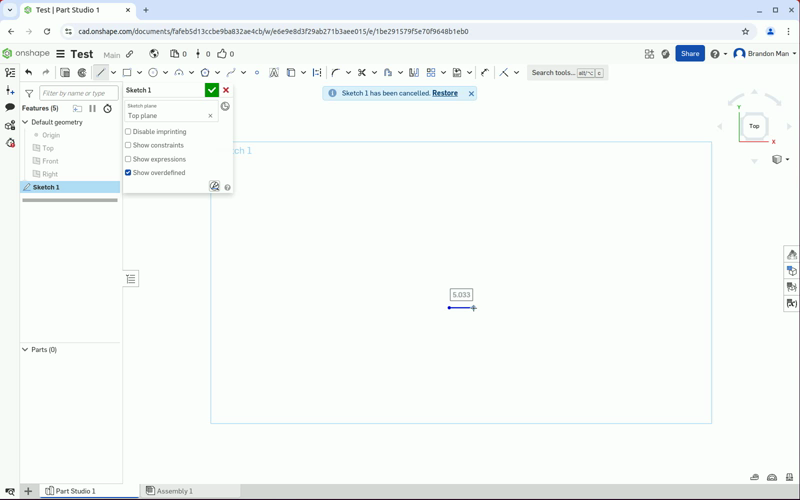
mouse_move(503, 307)
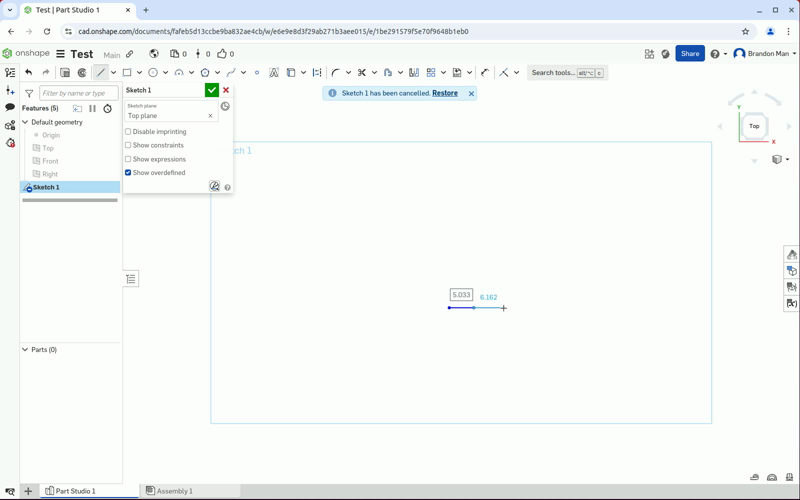
mouse_move(473, 258)
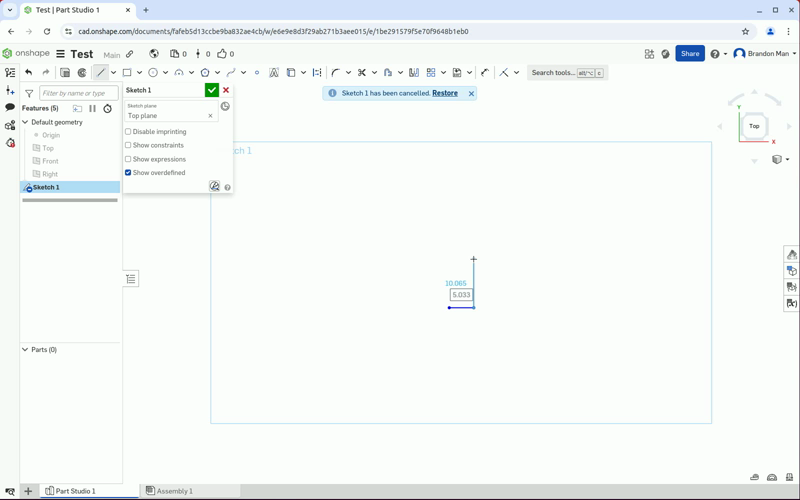
click(473, 258)
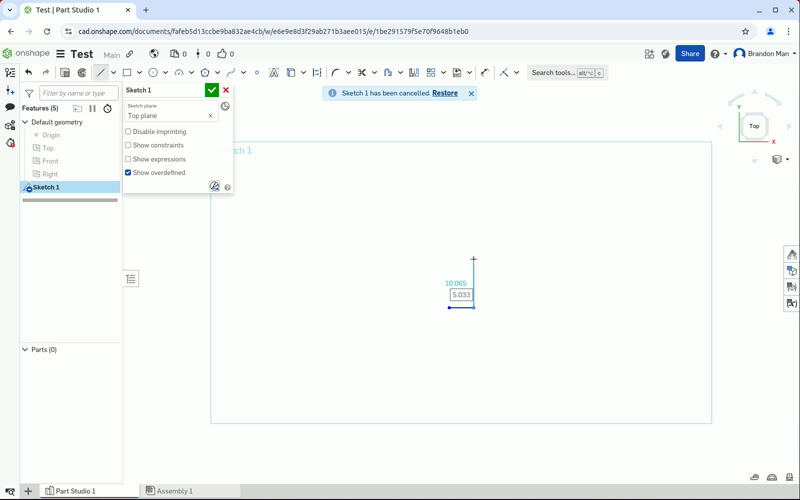
key_up(shift)
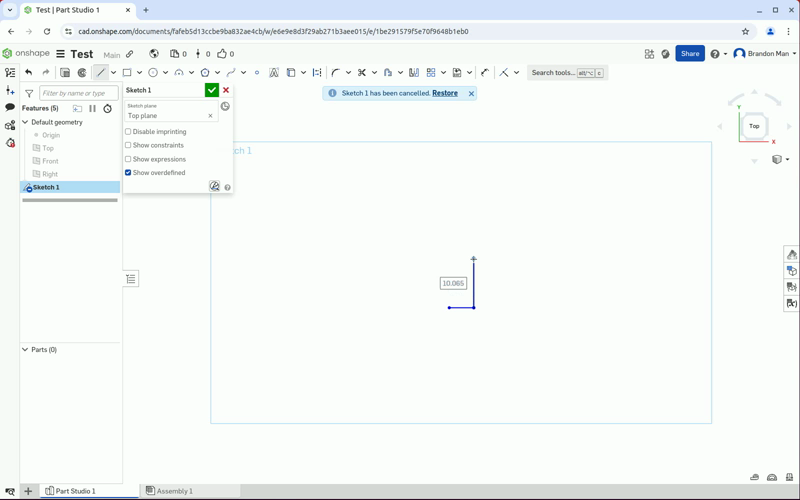
key_down(shift)
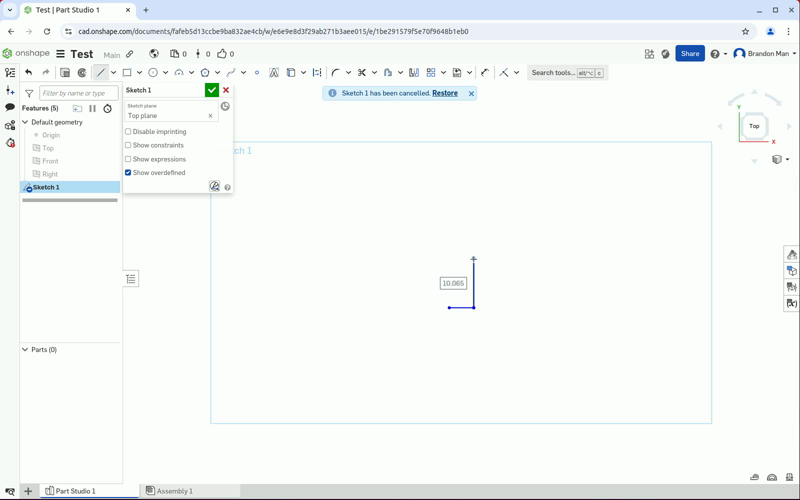
mouse_move(503, 258)
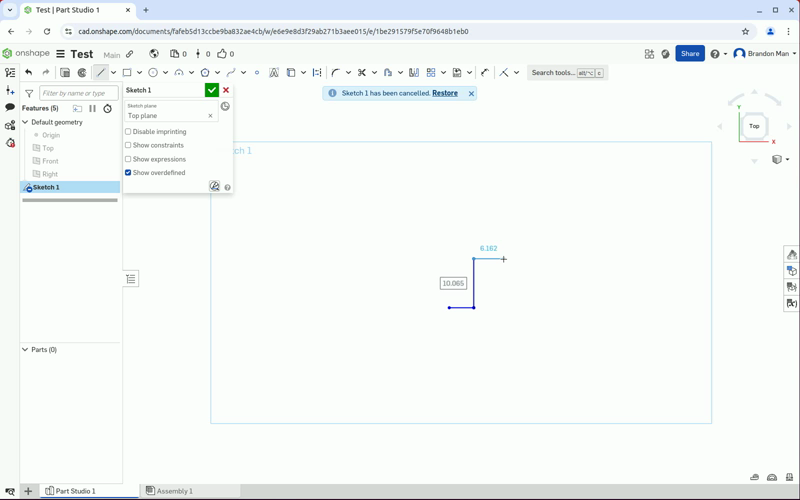
mouse_move(449, 258)
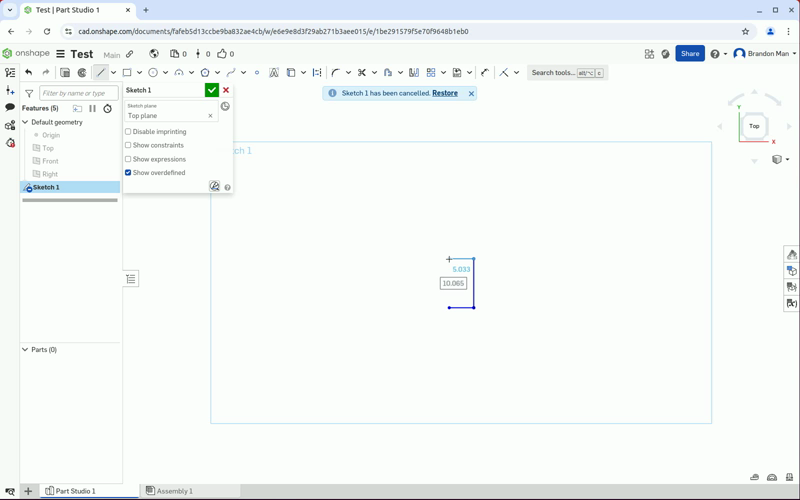
click(449, 258)
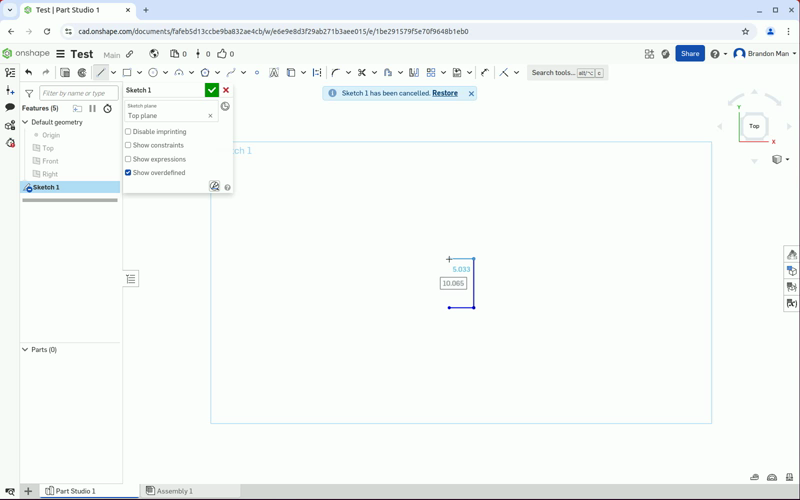
key_up(shift)
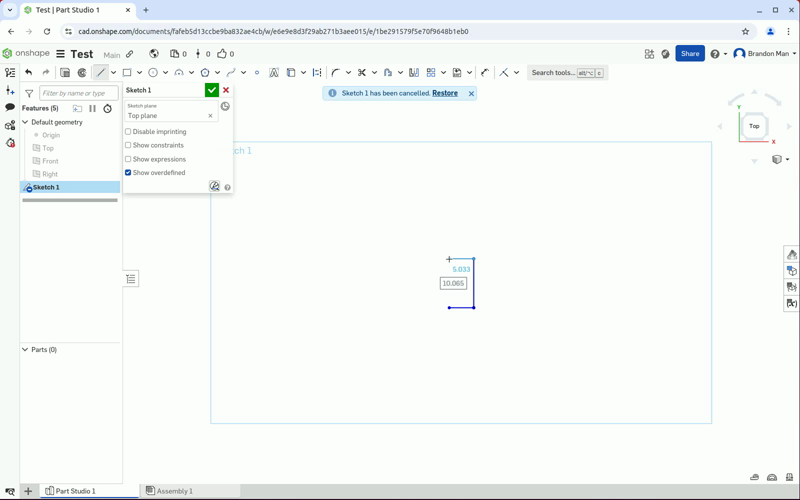
mouse_move(479, 258)
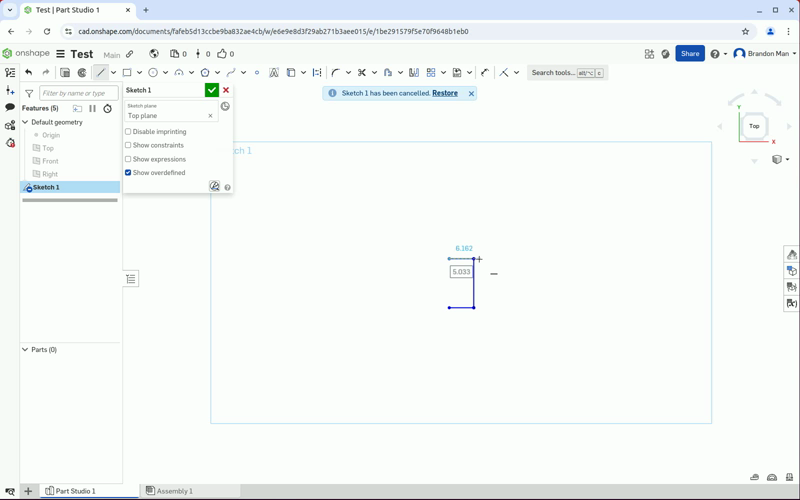
key_down(shift)
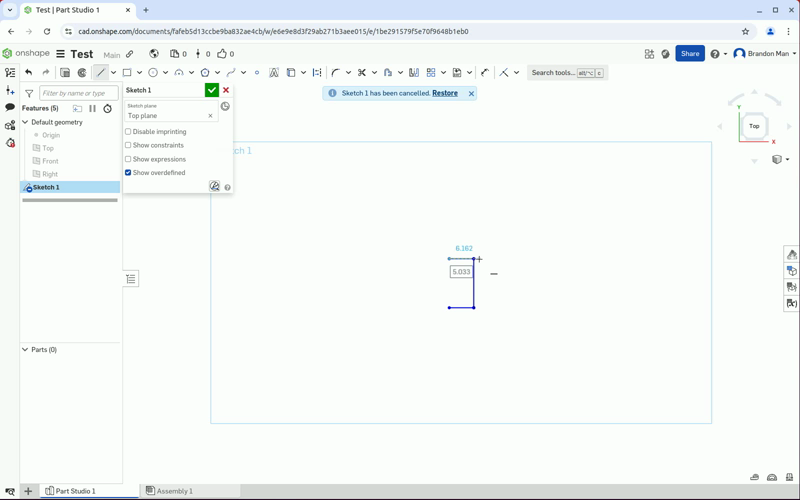
mouse_move(449, 307)
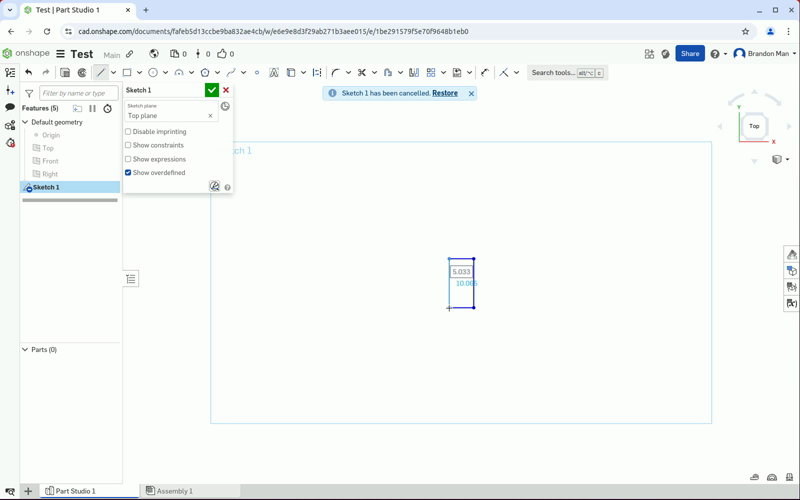
key_up(shift)
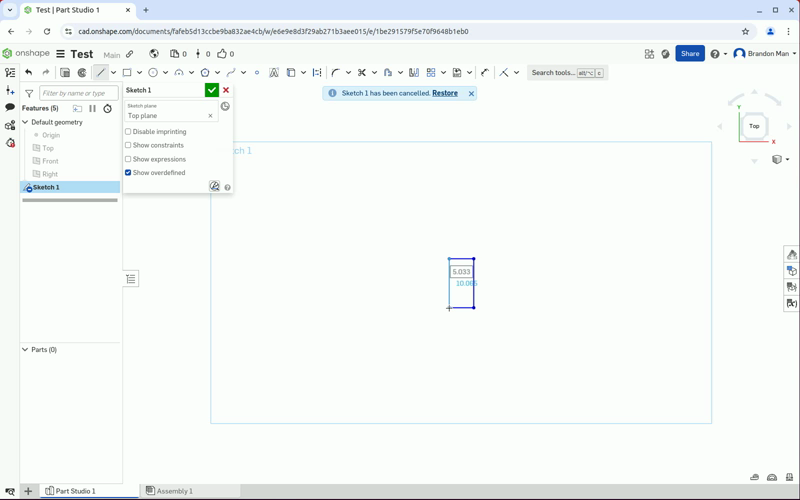
click(449, 307)
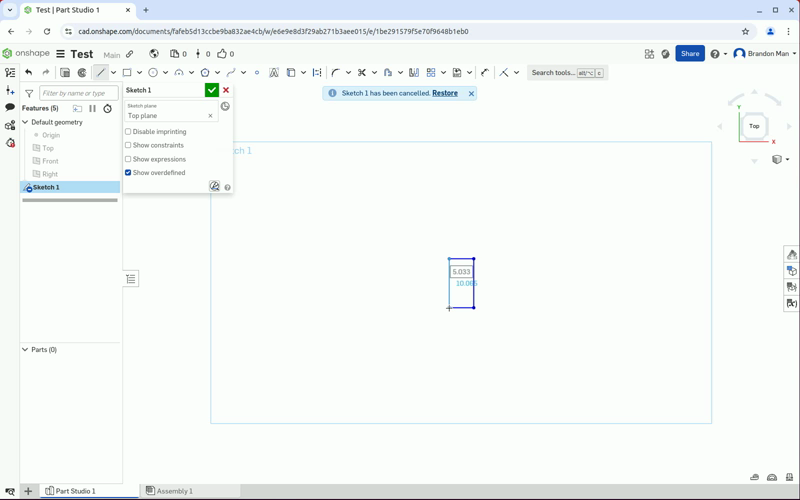
key(esc)
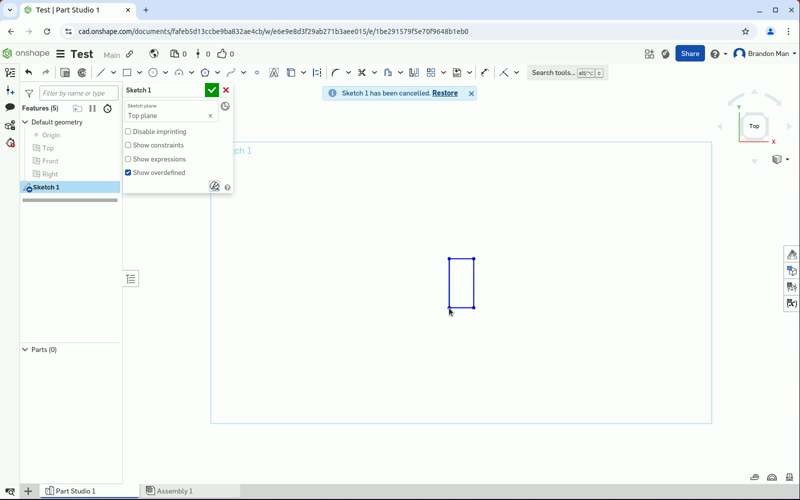
mouse_move(468, 270)
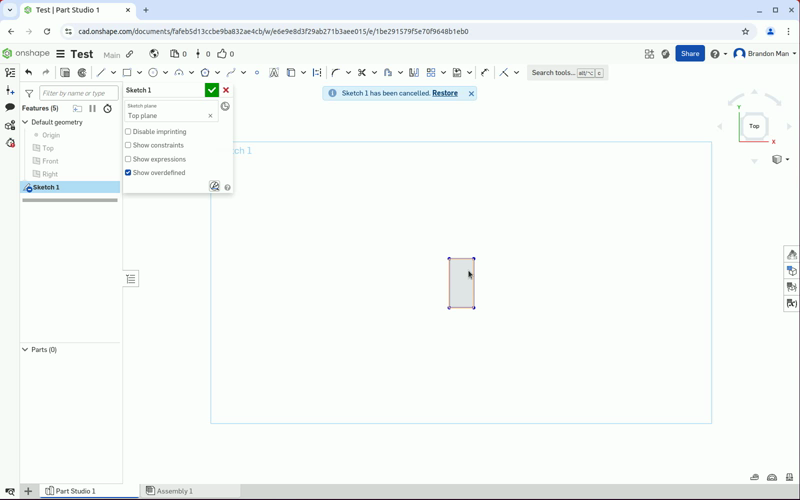
scroll(6)
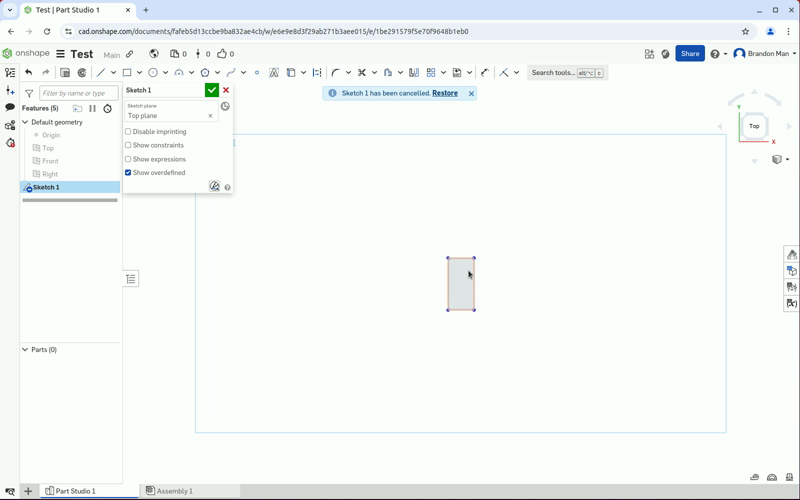
scroll(6)
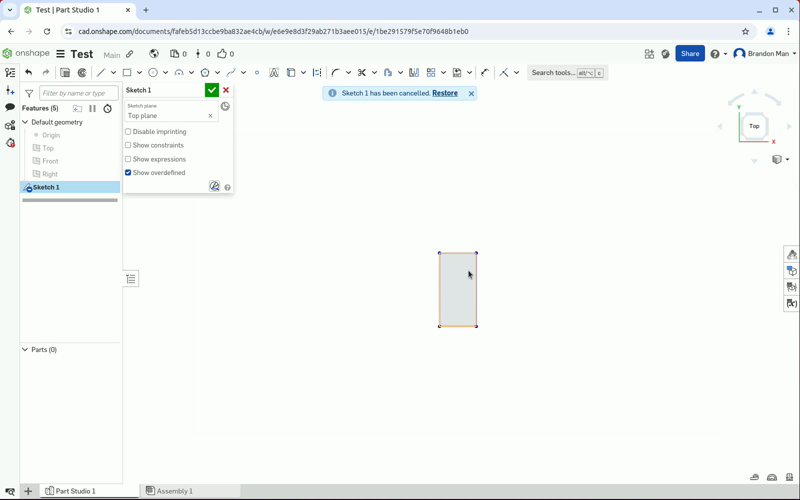
scroll(6)
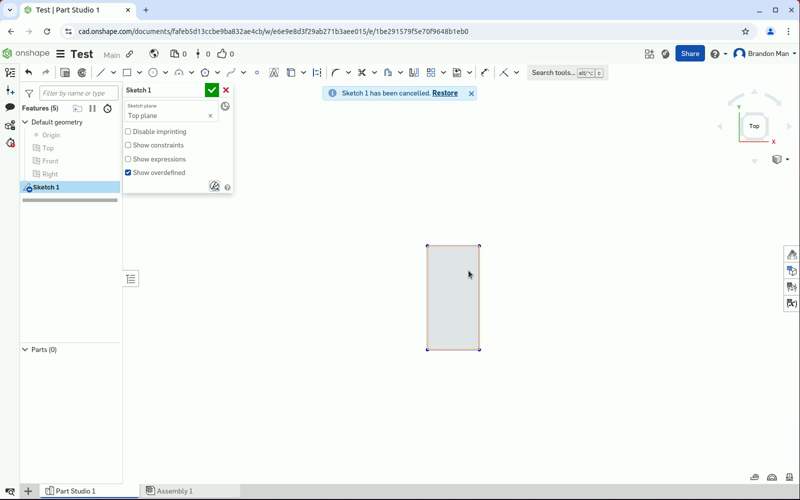
scroll(6)
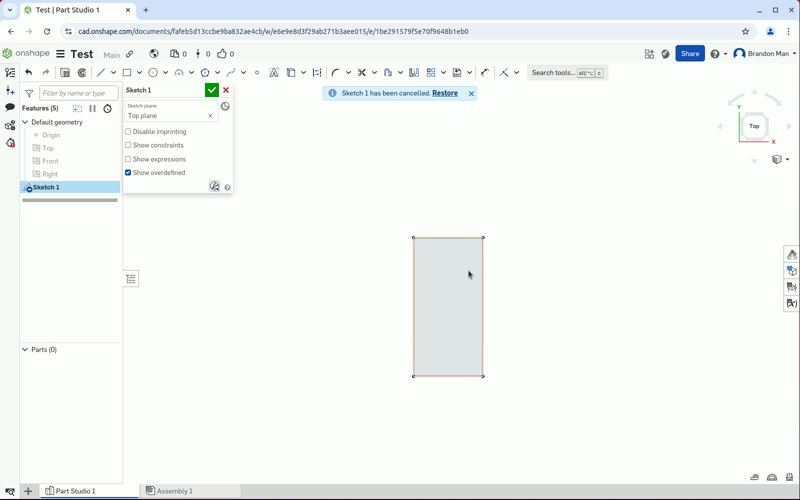
scroll(6)
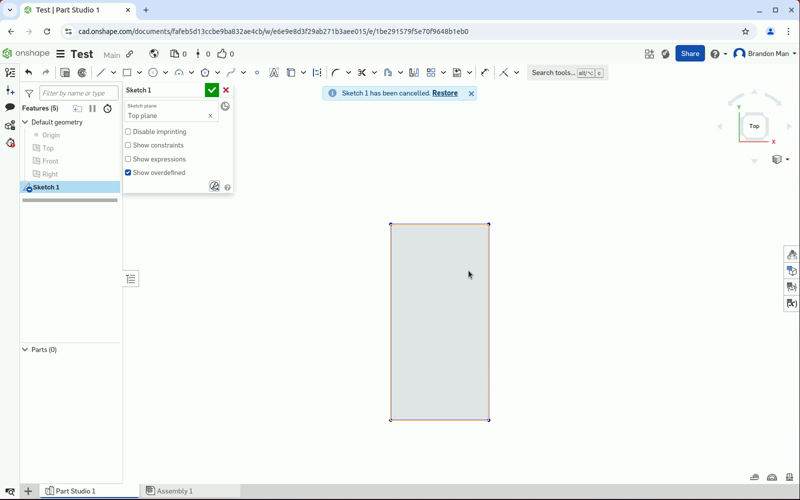
scroll(6)
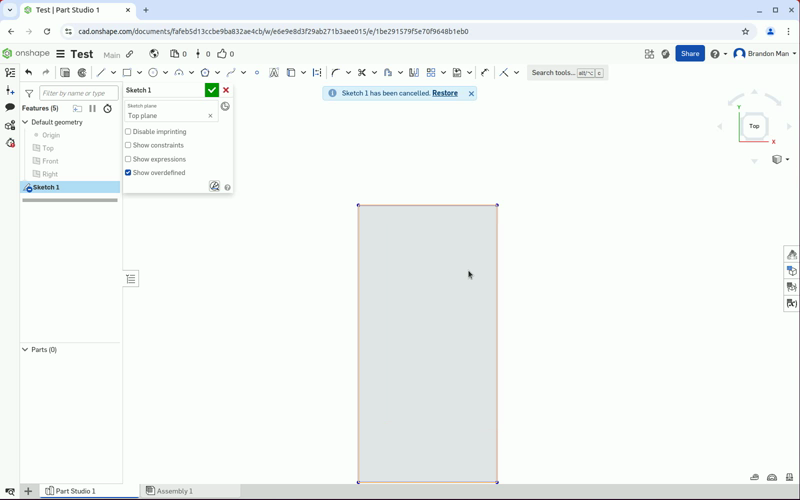
scroll(6)
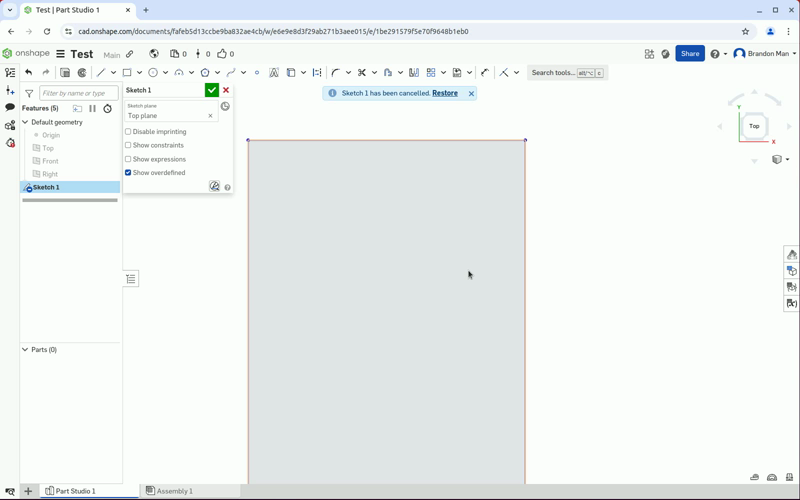
click(468, 270)
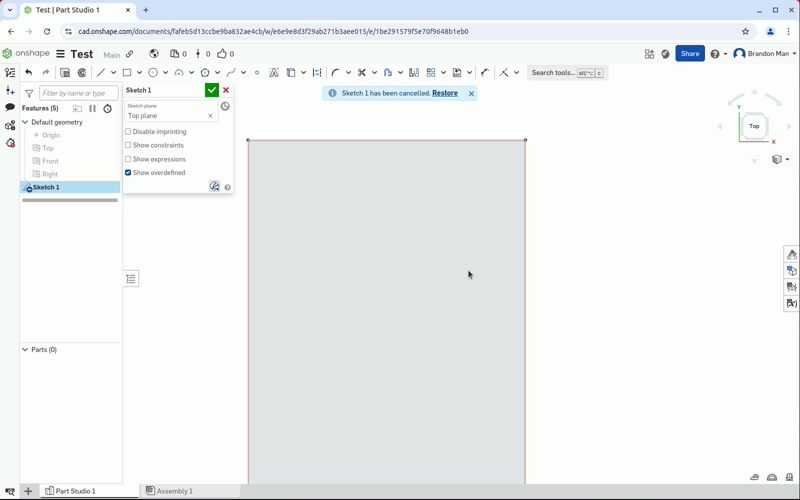
scroll(-6)
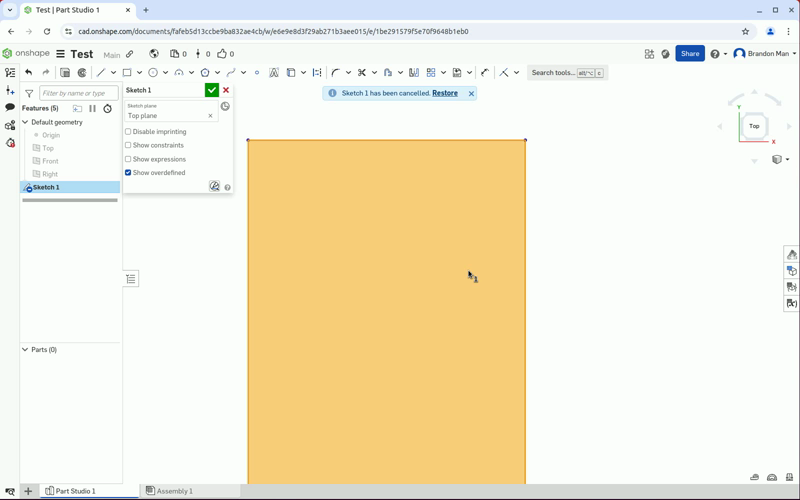
scroll(-6)
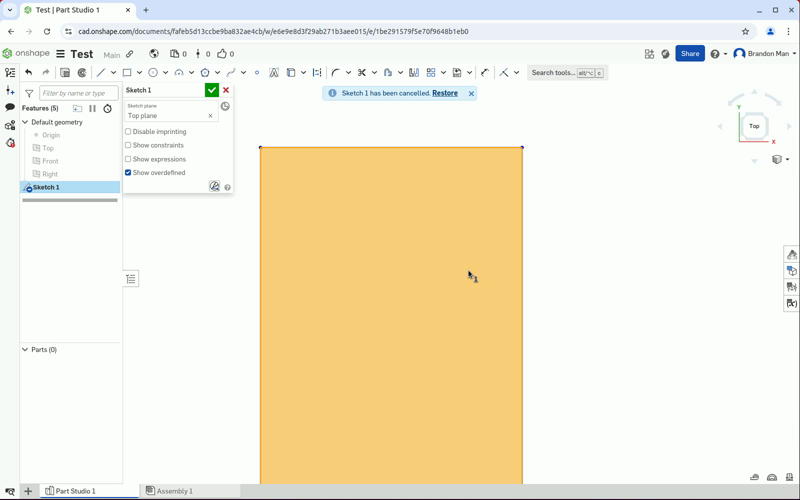
scroll(-6)
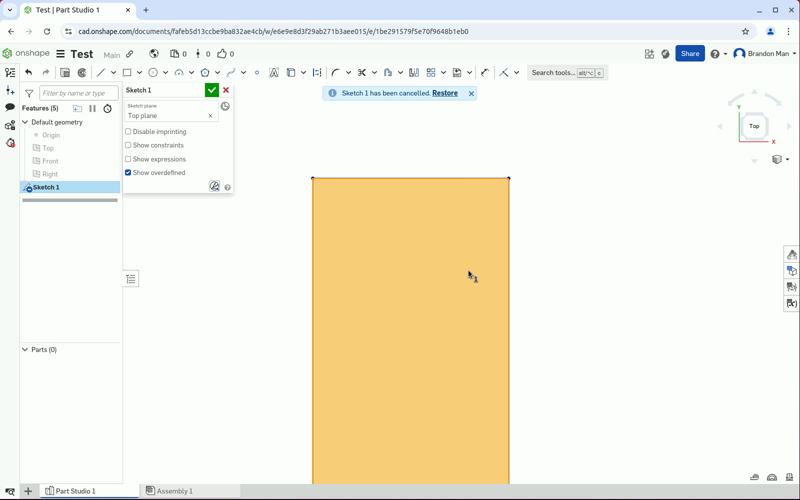
scroll(-6)
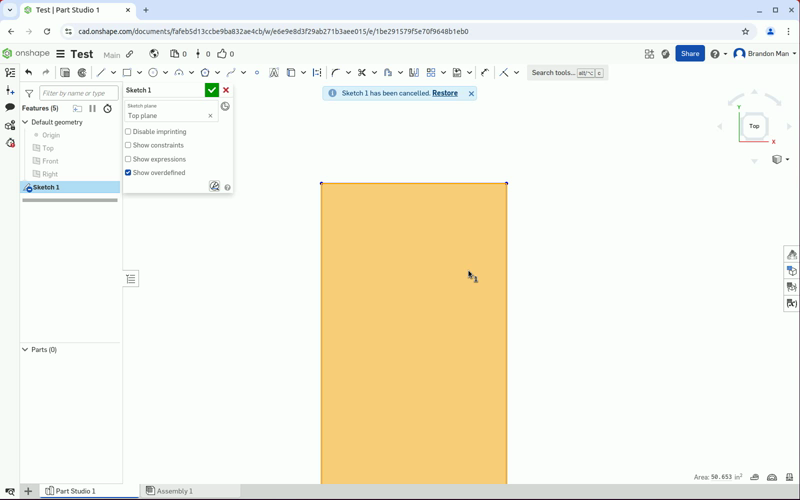
scroll(-6)
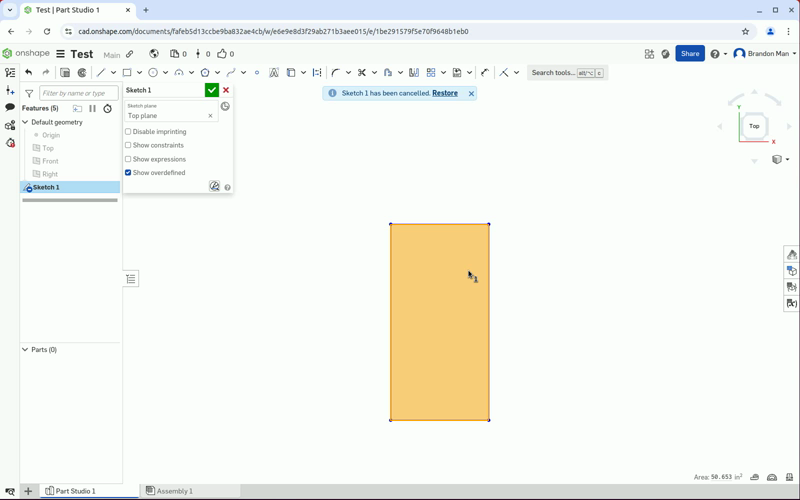
scroll(-6)
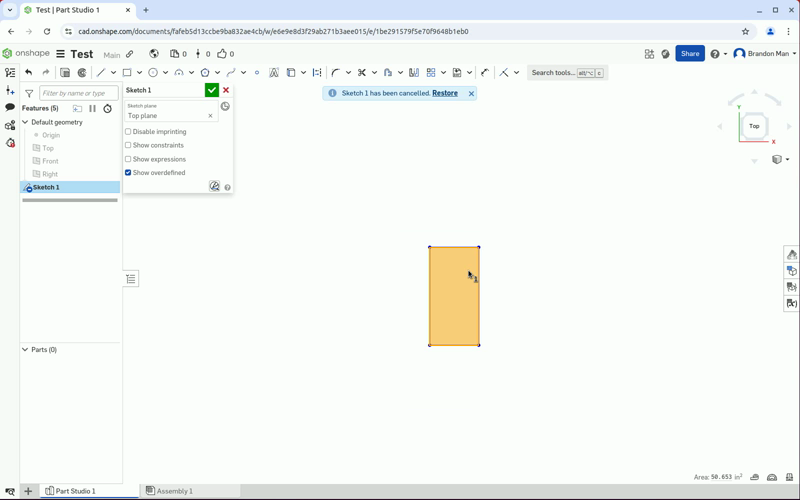
scroll(-6)
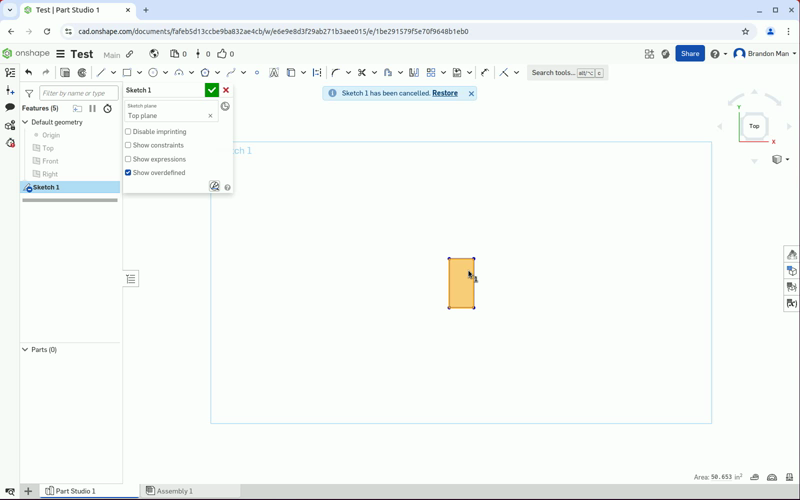
mouse_move(73, 352)
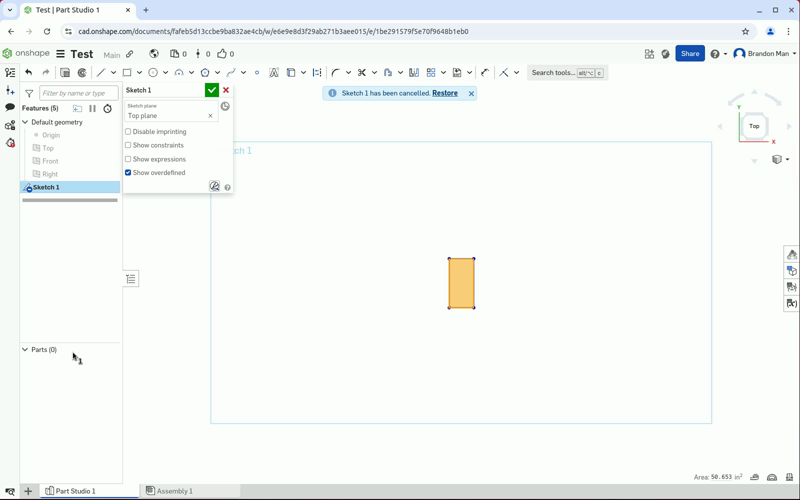
key(shift+y)
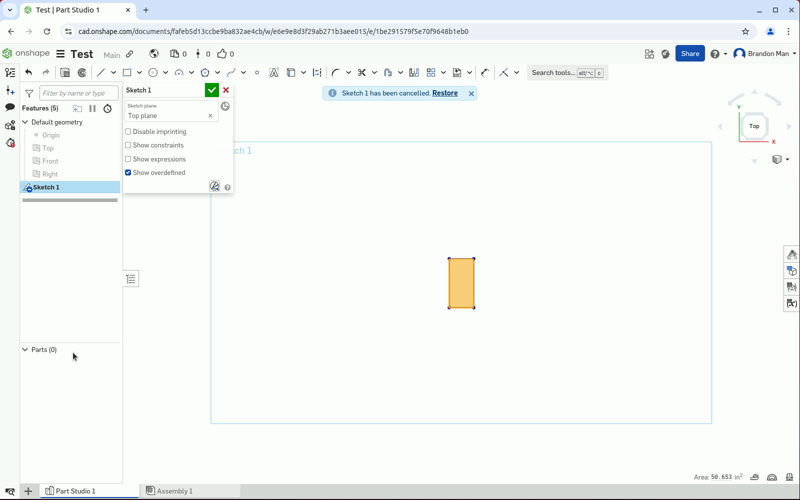
key(shift+e)
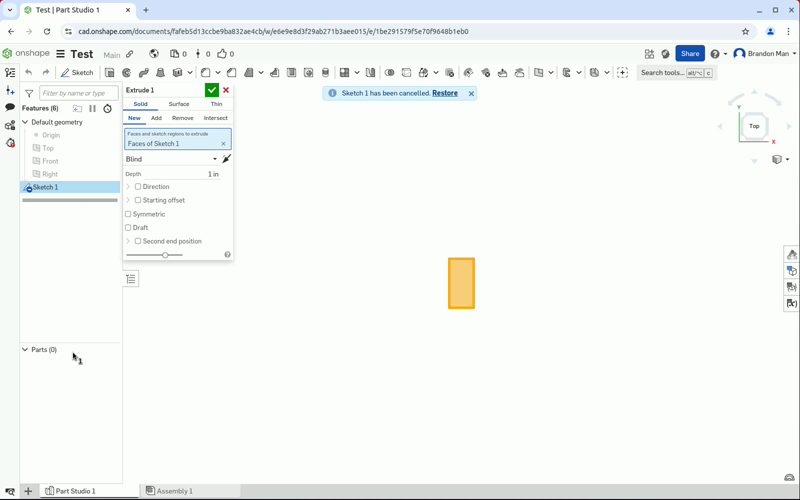
mouse_move(143, 106)
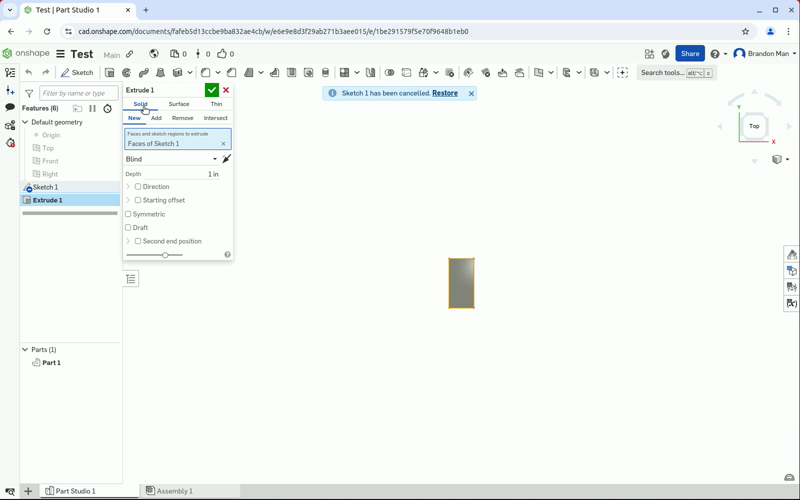
click(143, 106)
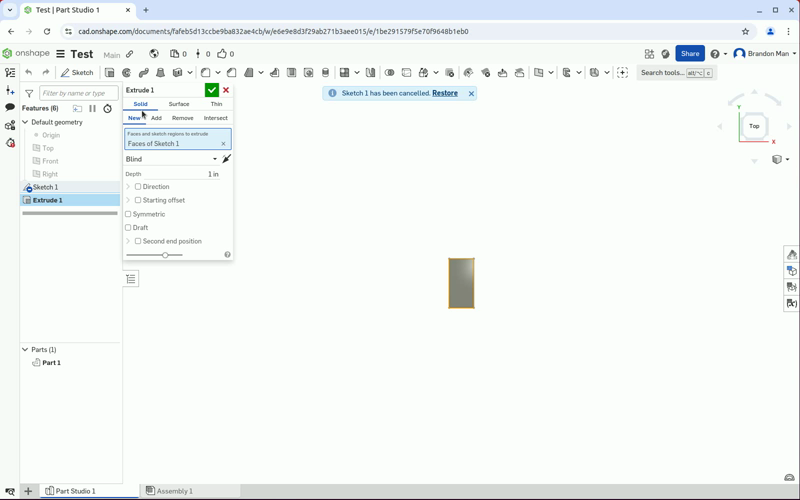
mouse_move(137, 120)
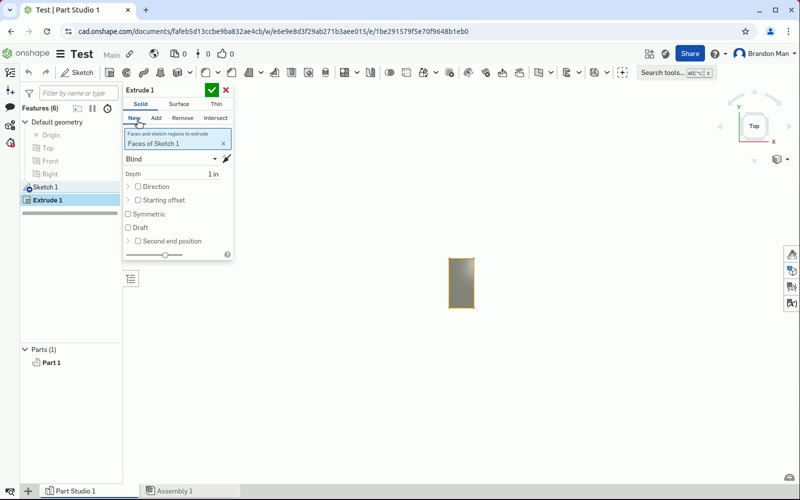
click(137, 120)
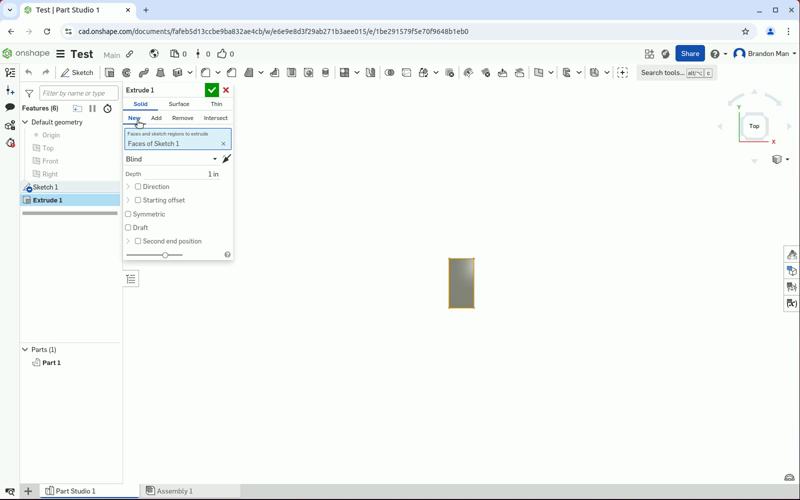
key(tab, 4)
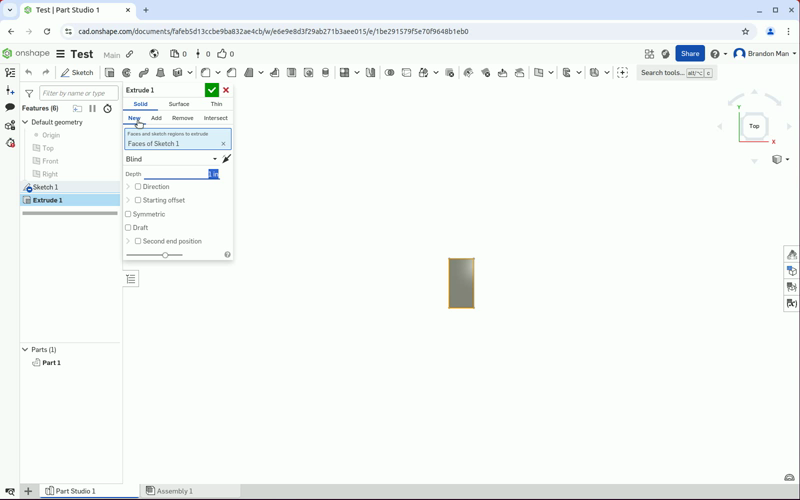
text(18.294)
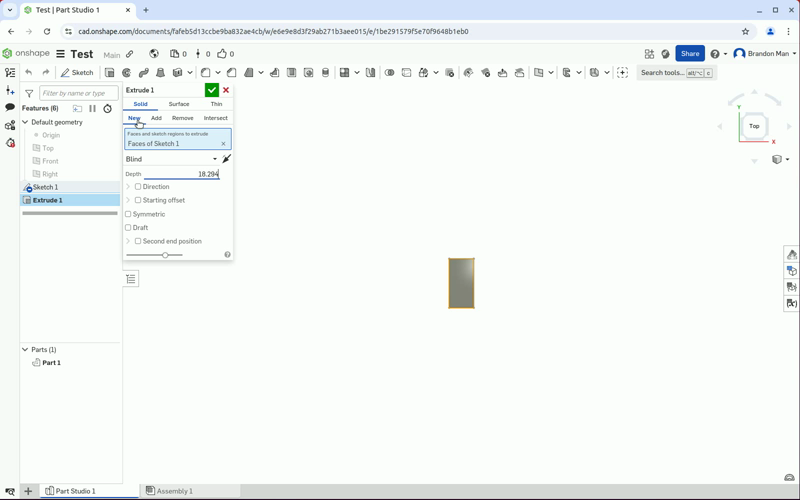
key(enter)
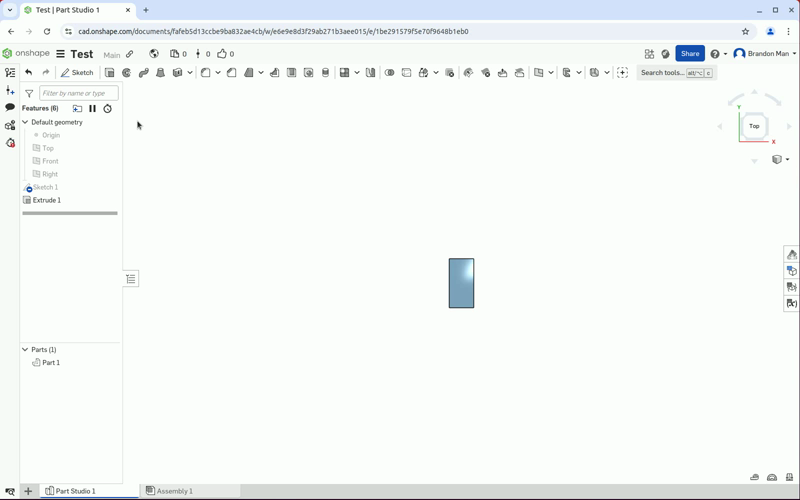
key(shift+h)
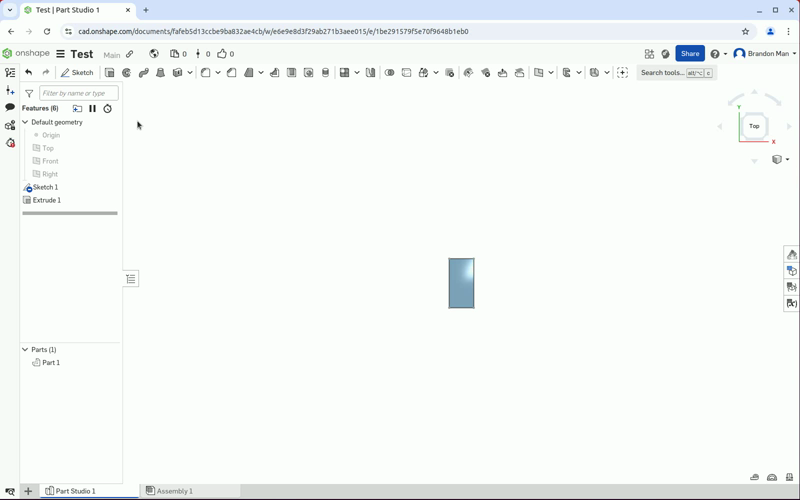
key(shift+h)
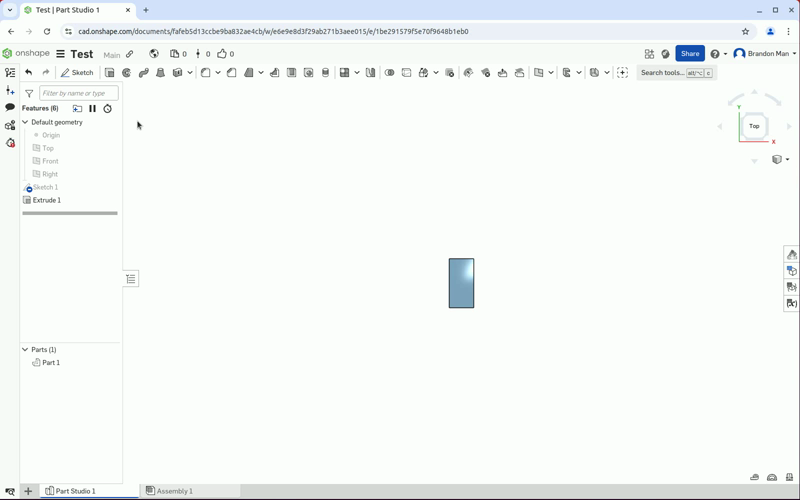
mouse_move(73, 189)
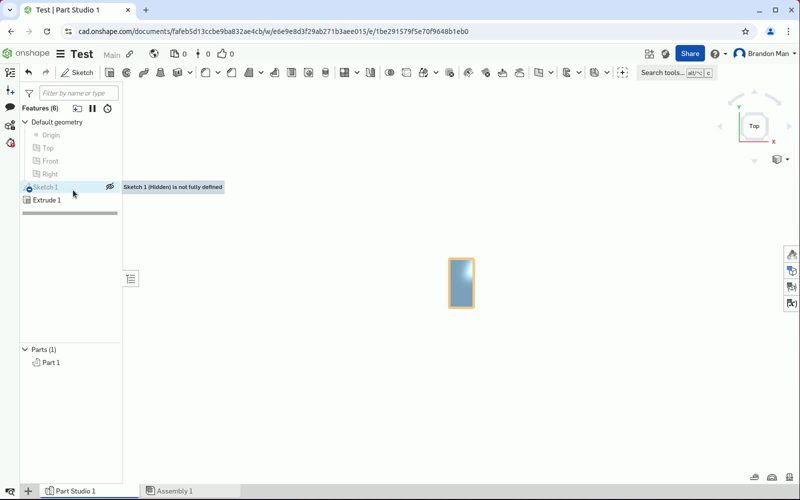
click(73, 189)
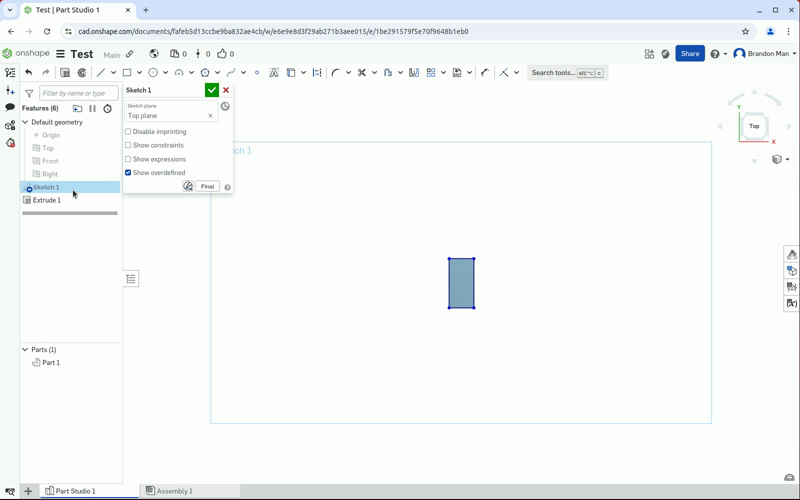
mouse_move(229, 92)
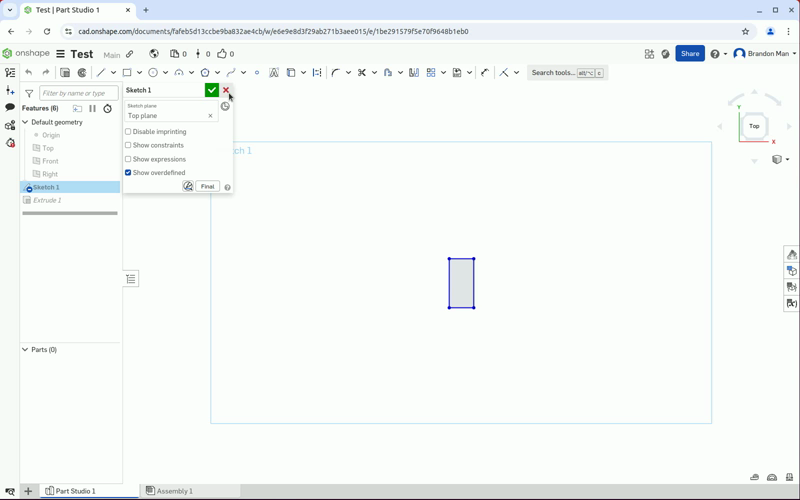
click(229, 92)
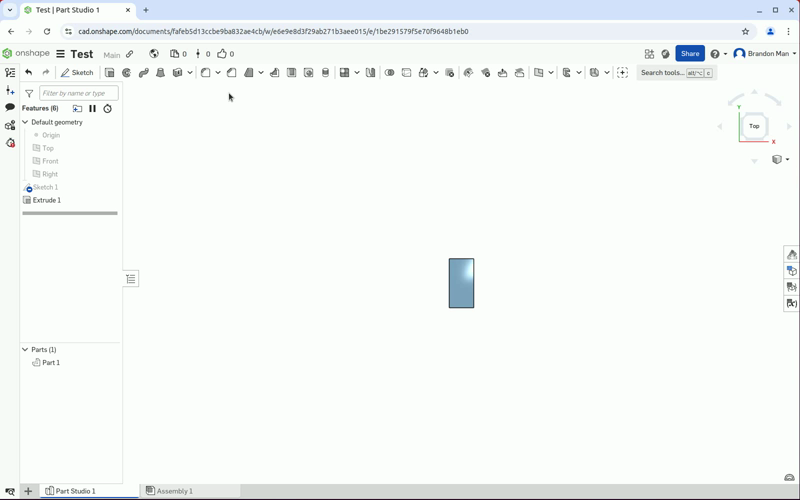
mouse_move(541, 75)
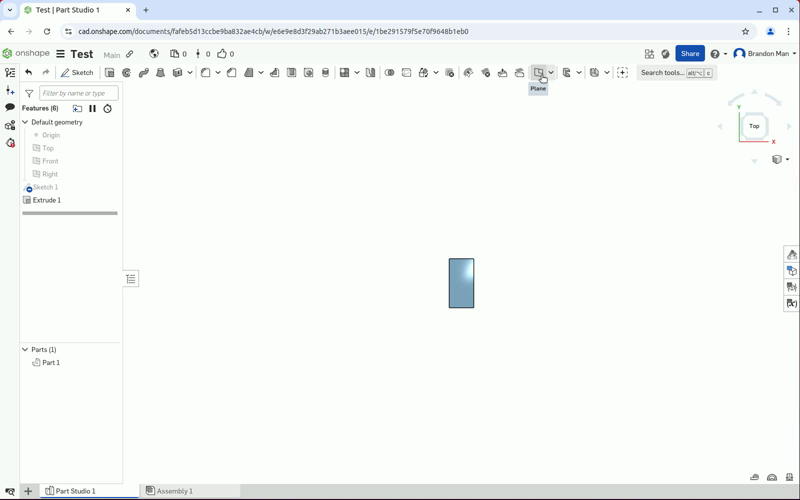
click(541, 75)
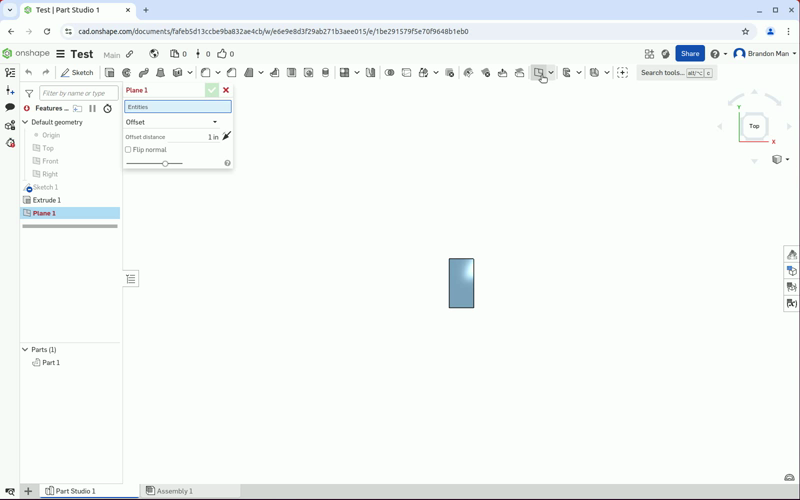
mouse_move(73, 150)
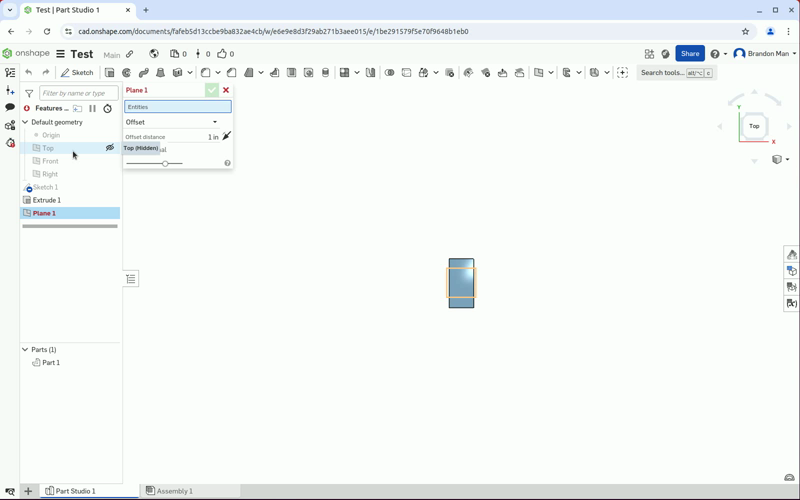
click(73, 150)
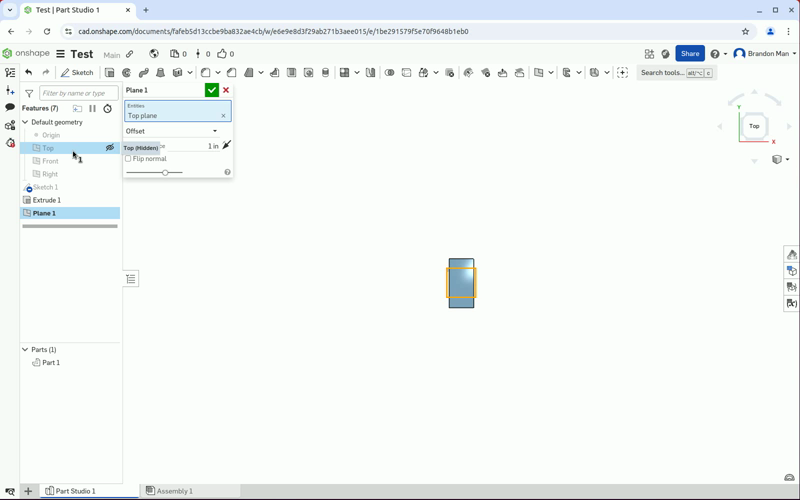
key(tab, 2)
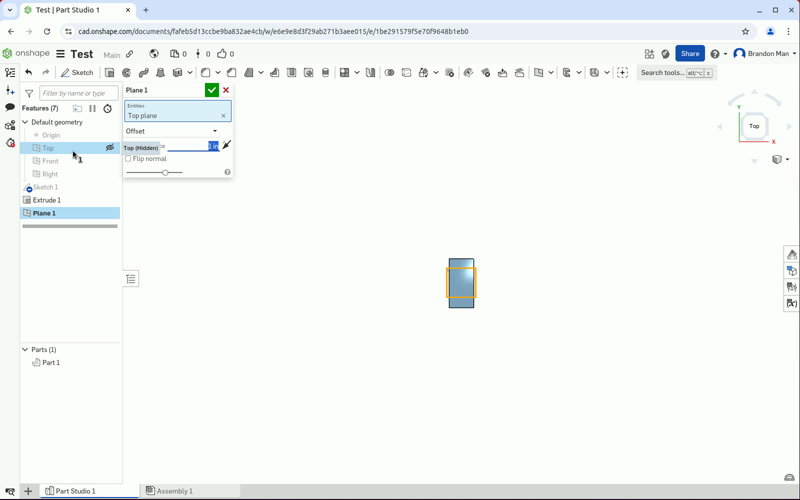
text(18.302)
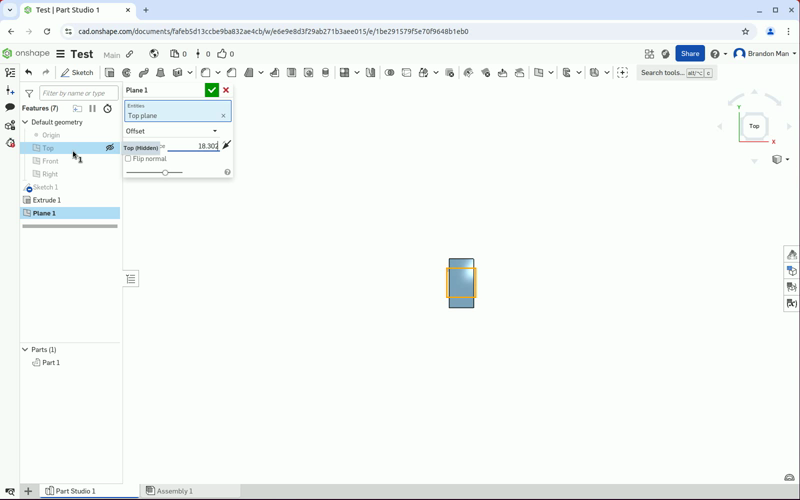
key(enter, 2)
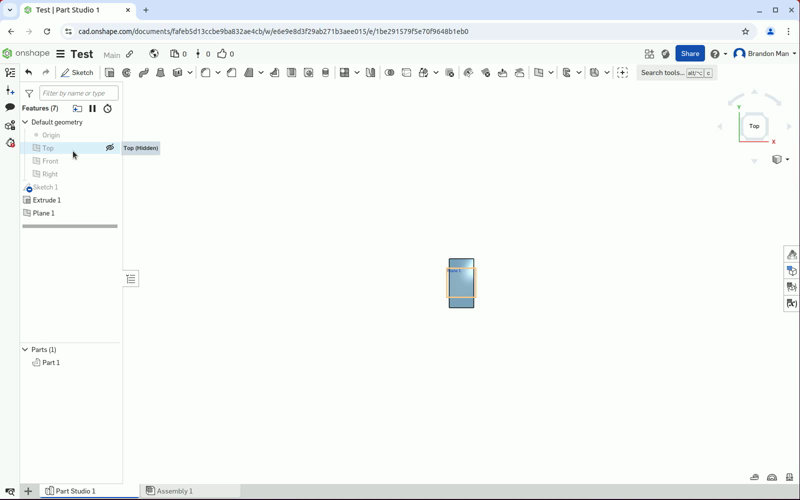
key(shift+s)
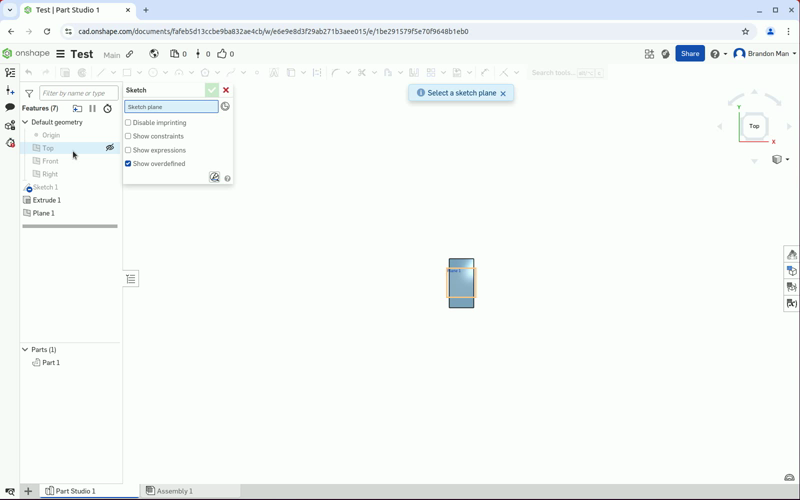
mouse_move(73, 215)
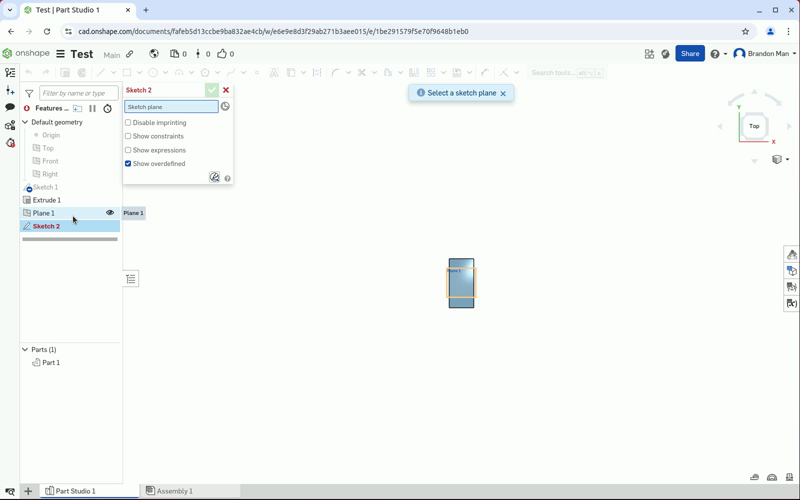
click(73, 215)
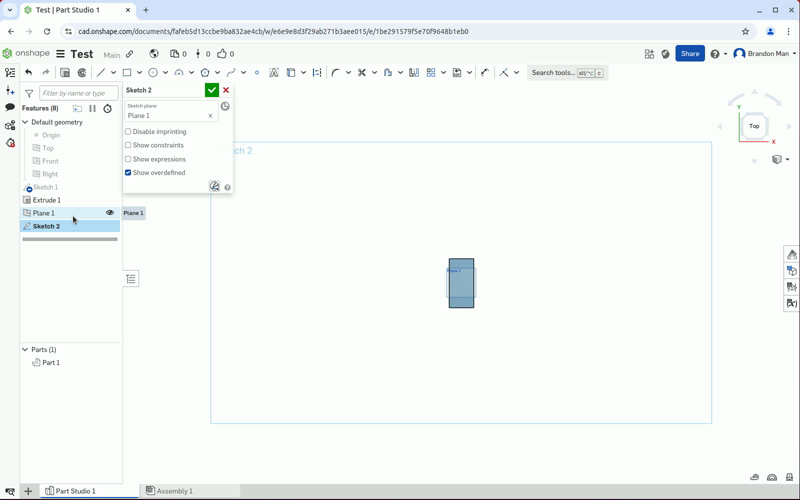
mouse_move(73, 352)
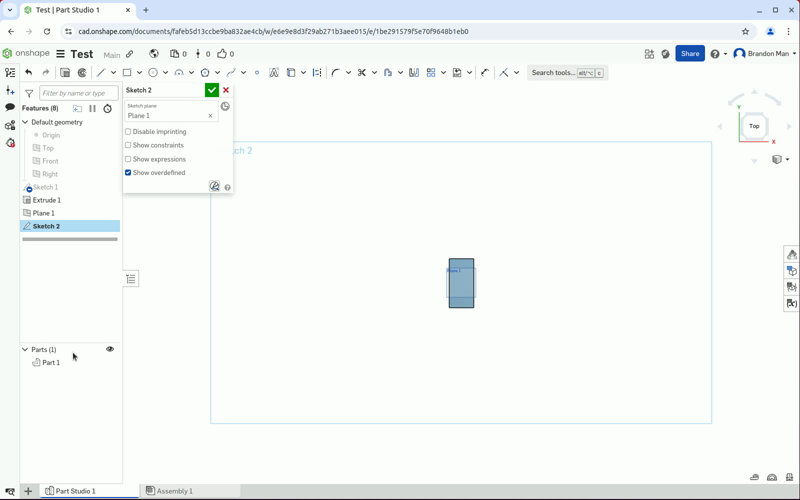
key(y)
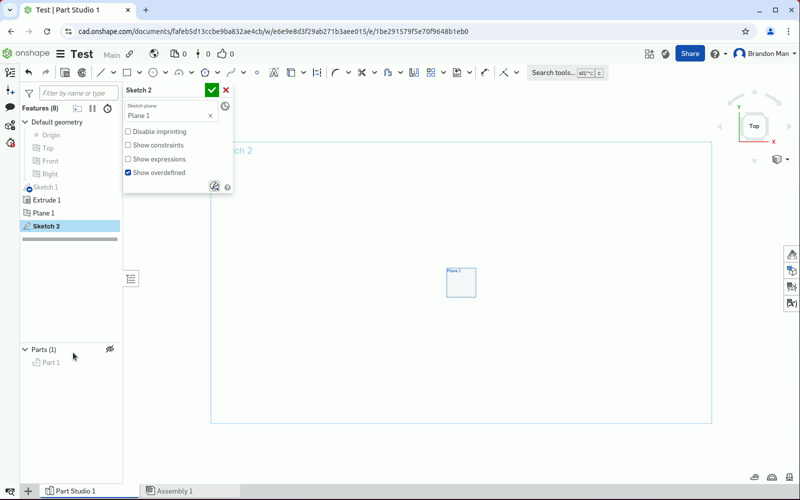
key(c)
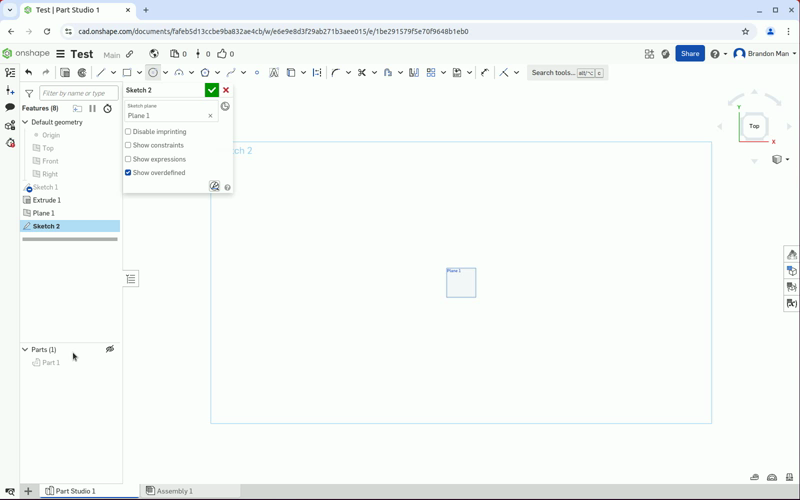
key_down(shift)
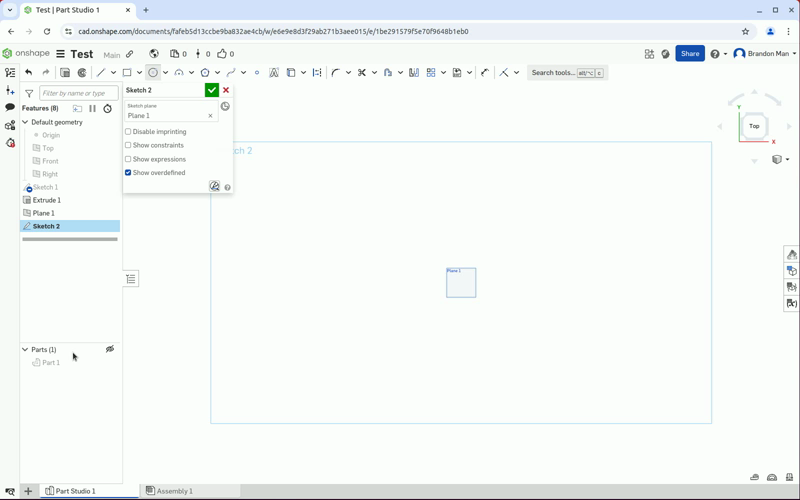
mouse_move(461, 282)
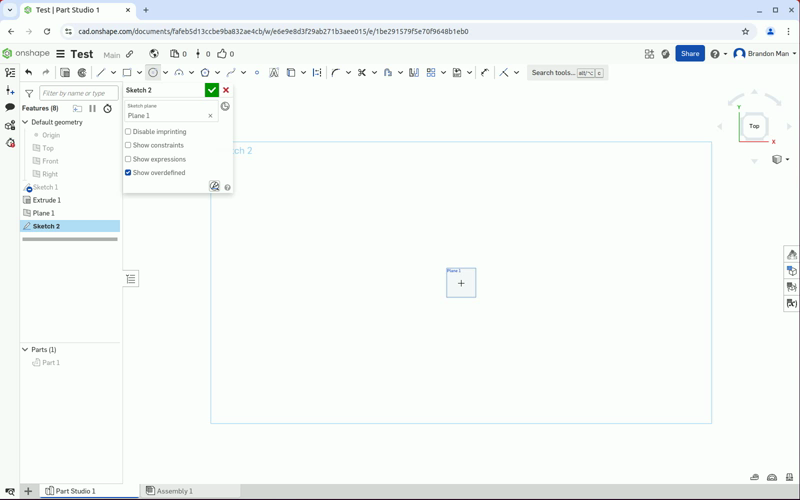
click(461, 282)
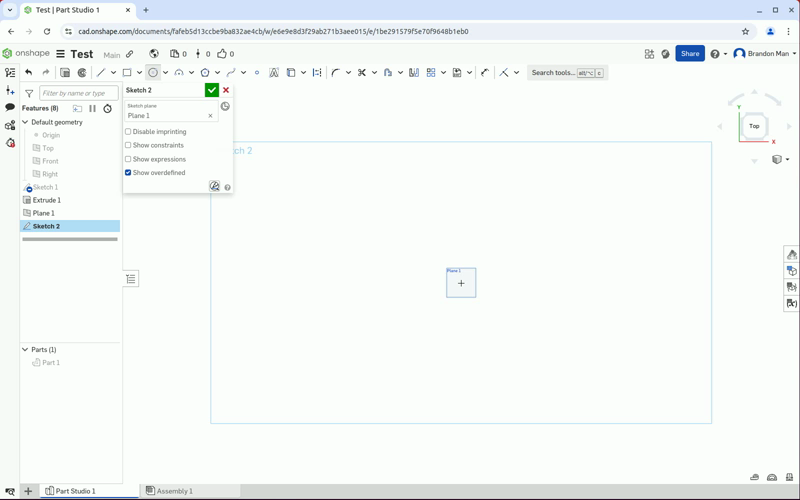
key_up(shift)
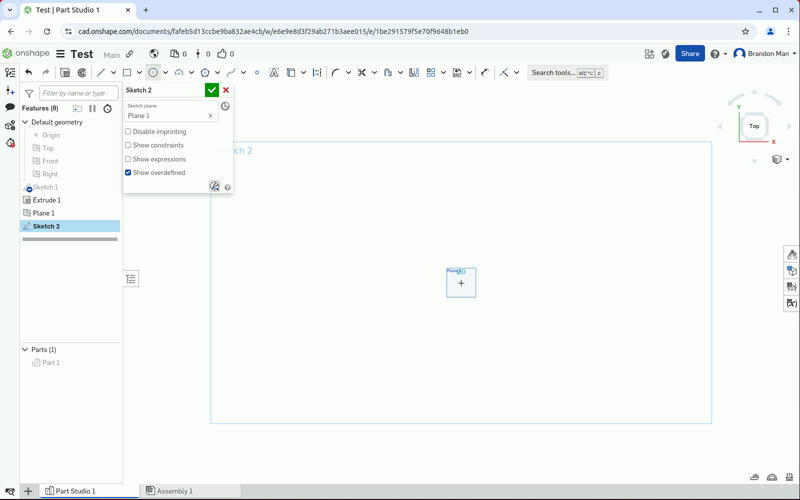
mouse_move(465, 282)
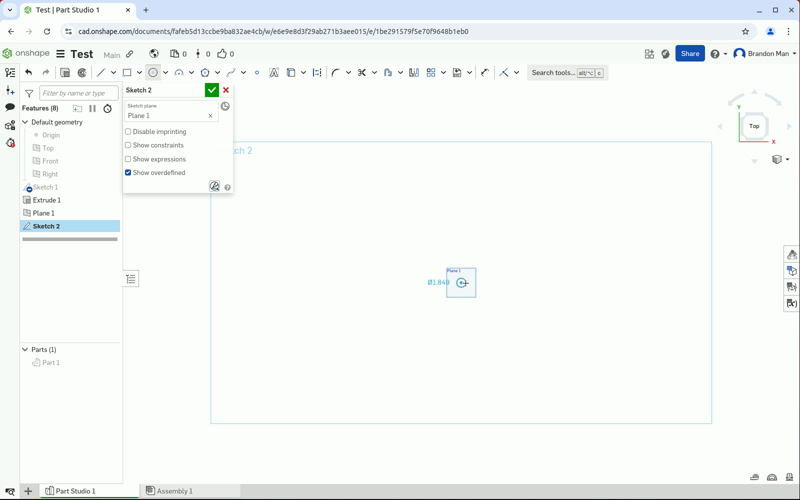
click(465, 282)
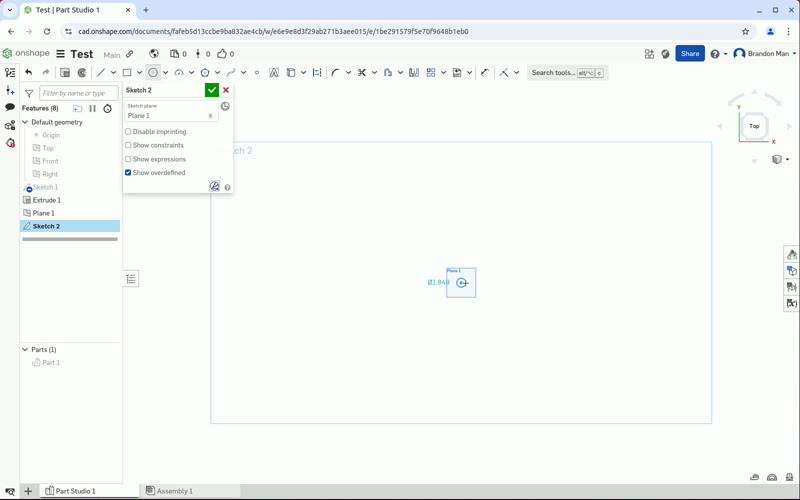
key(esc)
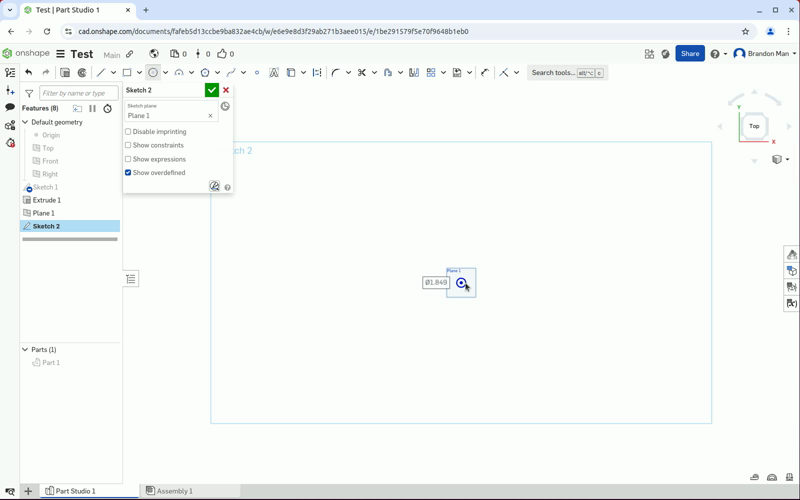
mouse_move(459, 281)
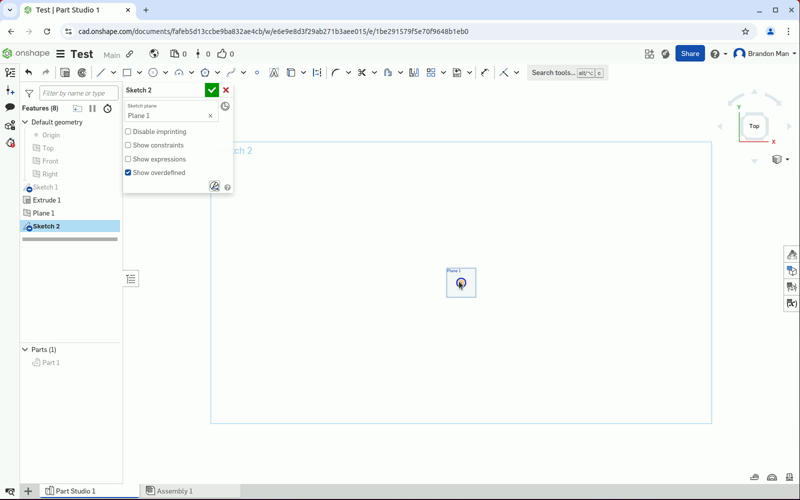
scroll(6)
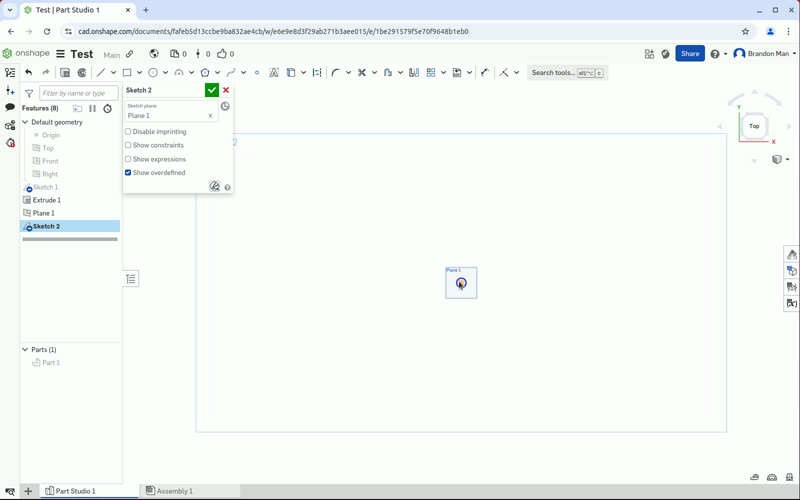
scroll(6)
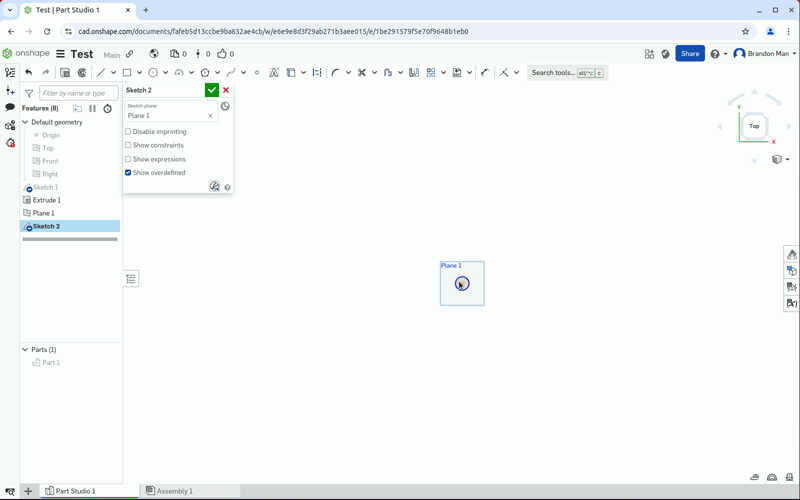
scroll(6)
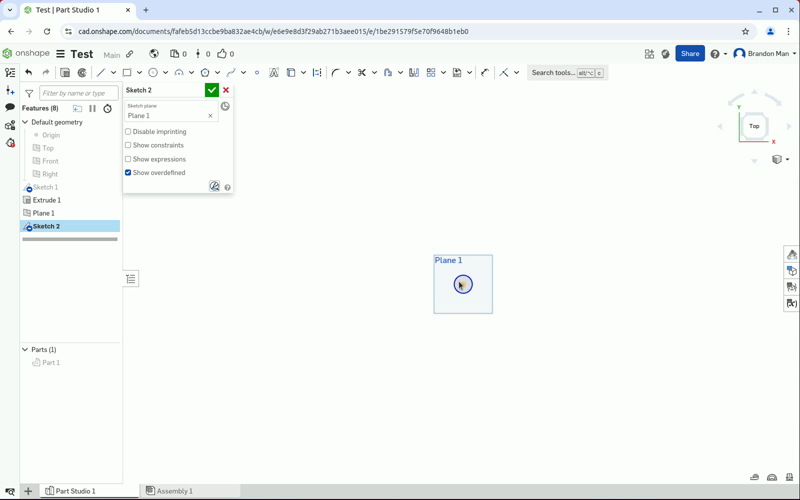
scroll(6)
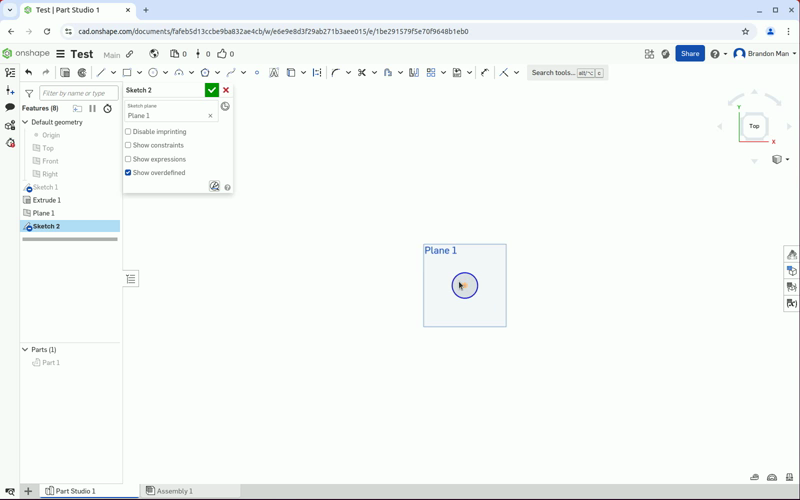
scroll(6)
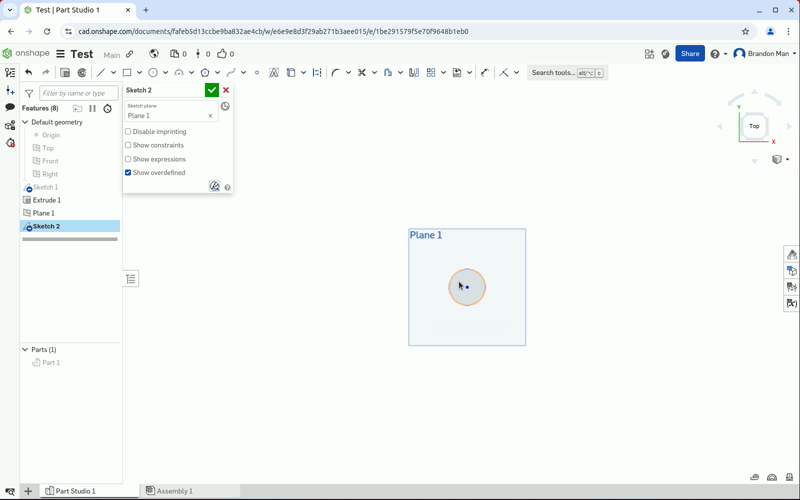
scroll(6)
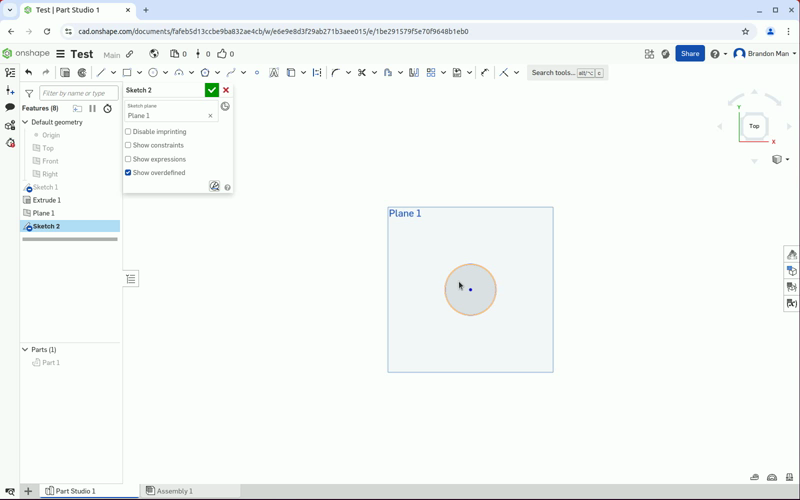
scroll(6)
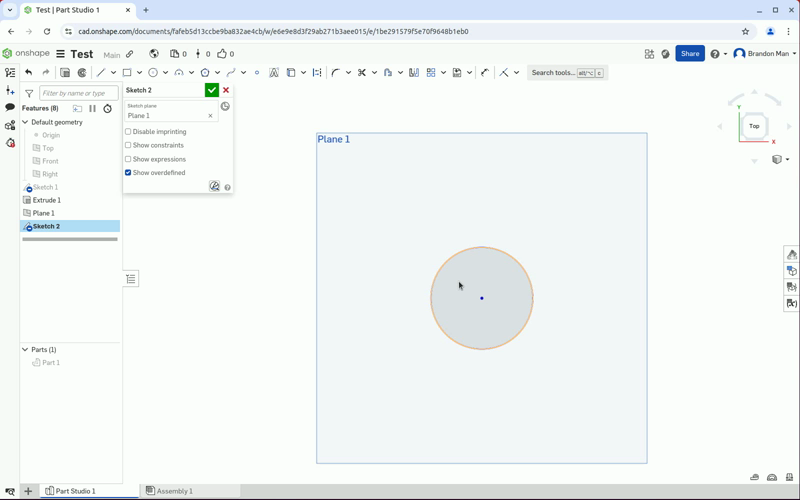
click(459, 281)
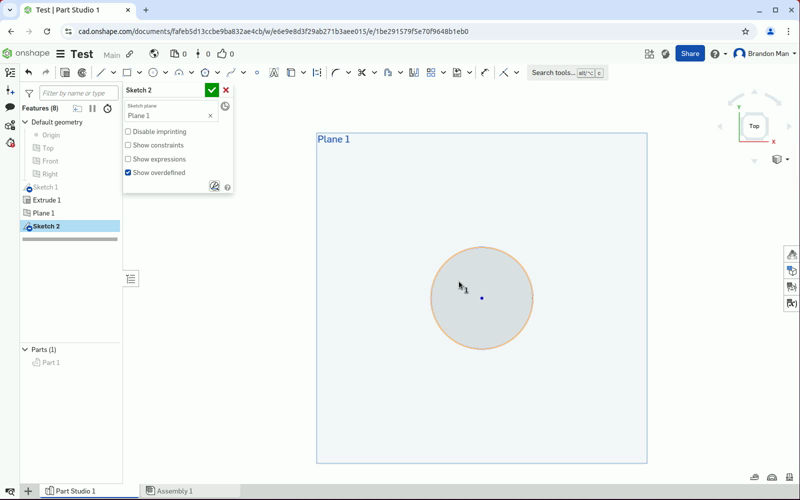
scroll(-6)
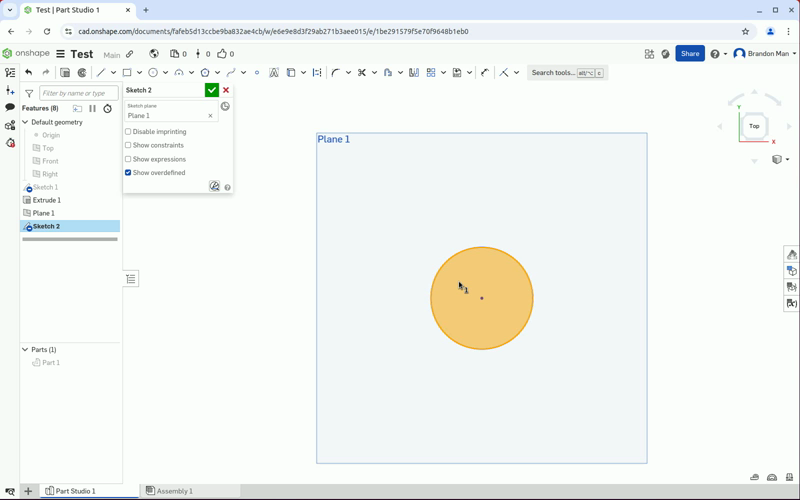
scroll(-6)
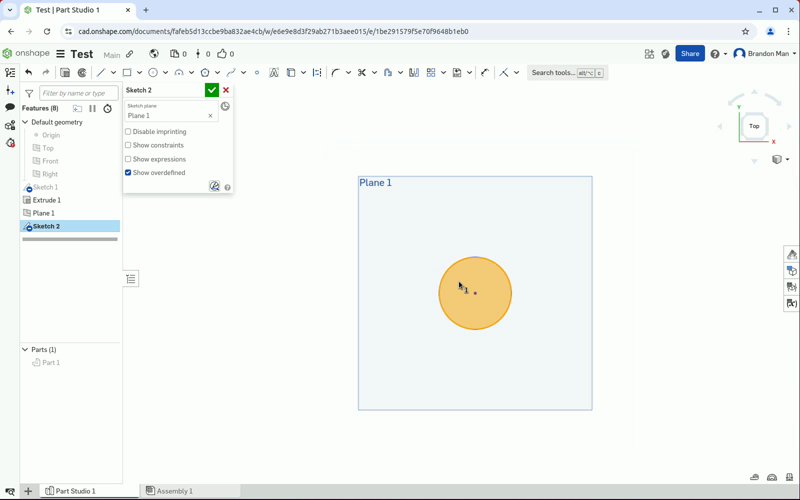
scroll(-6)
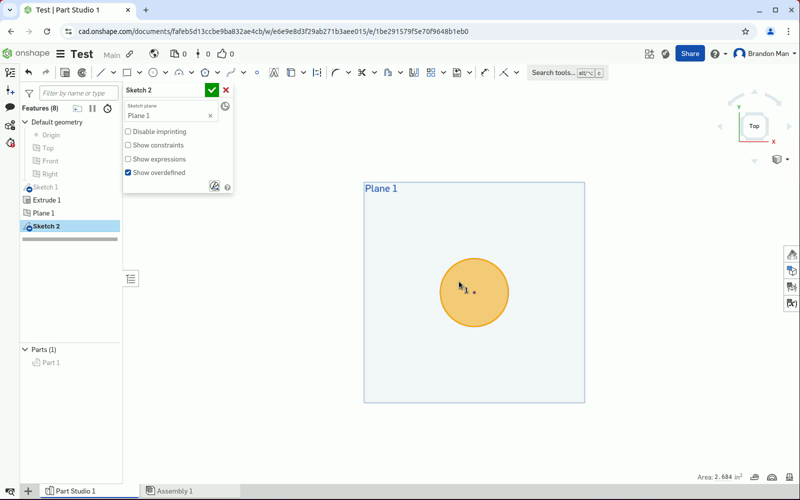
scroll(-6)
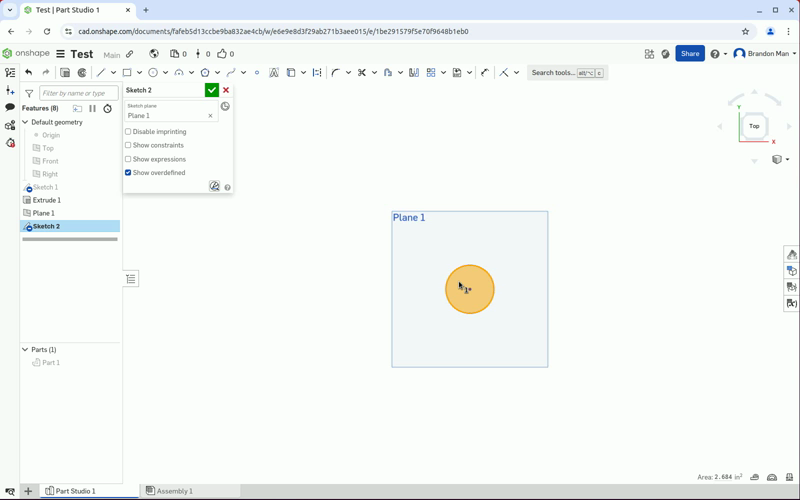
scroll(-6)
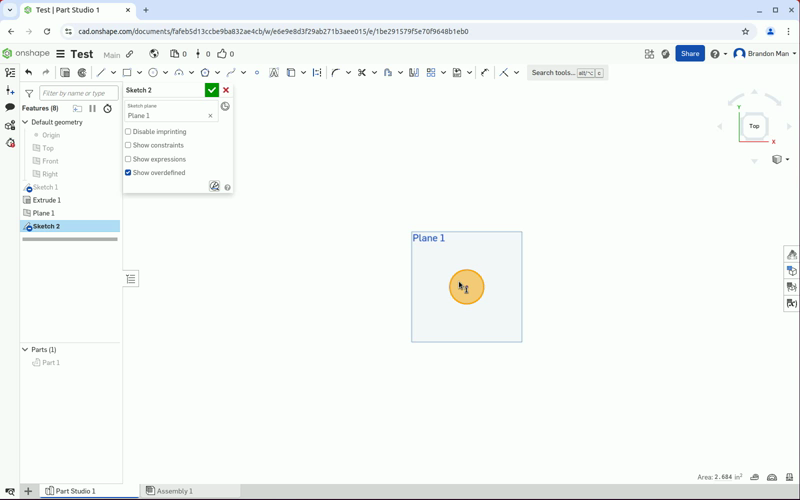
scroll(-6)
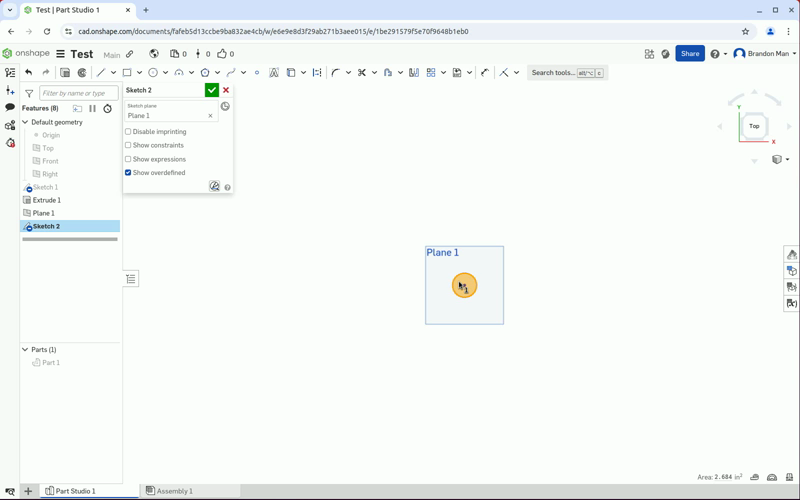
scroll(-6)
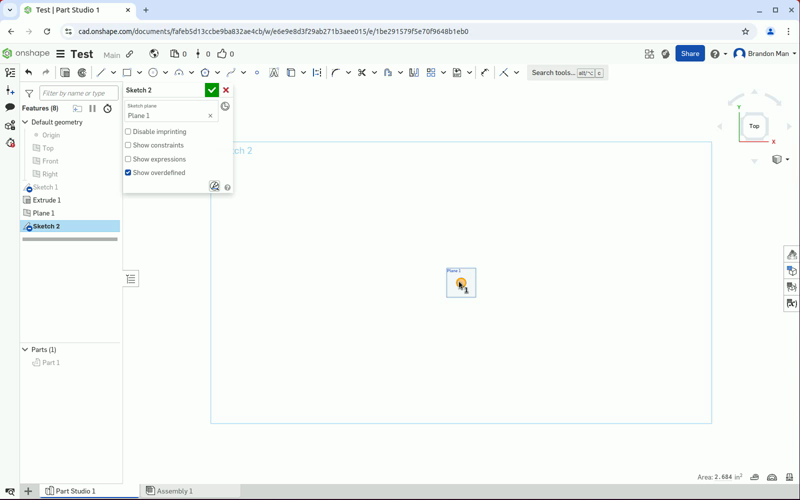
mouse_move(73, 352)
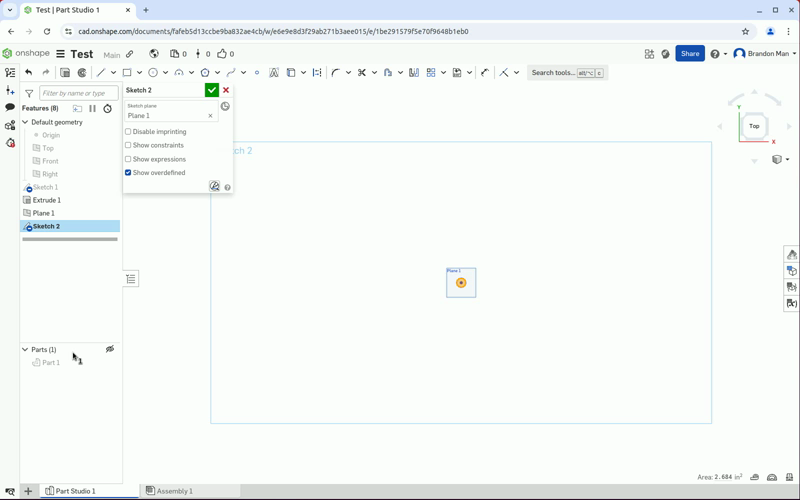
key(shift+y)
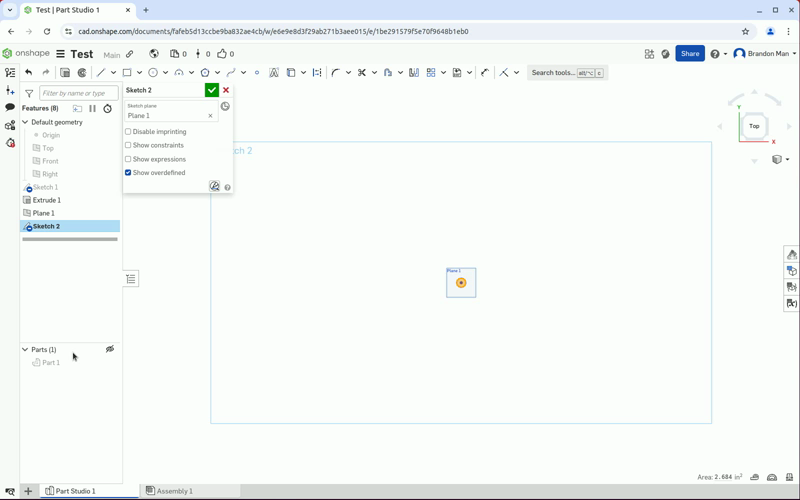
key(shift+e)
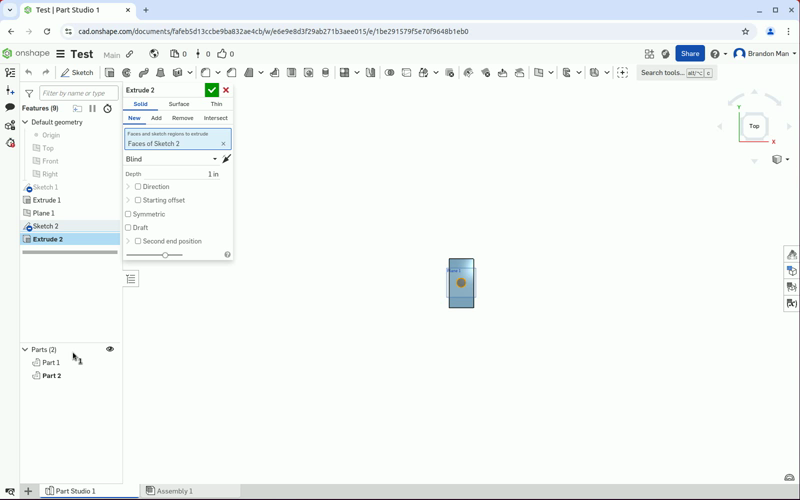
mouse_move(143, 106)
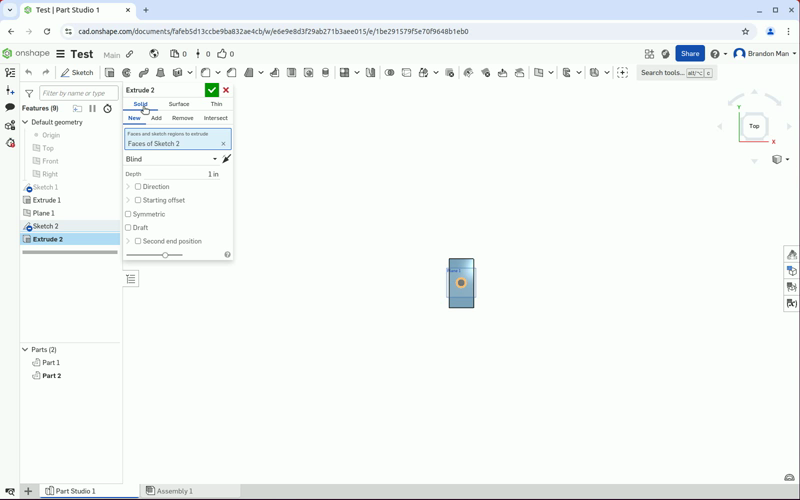
click(143, 106)
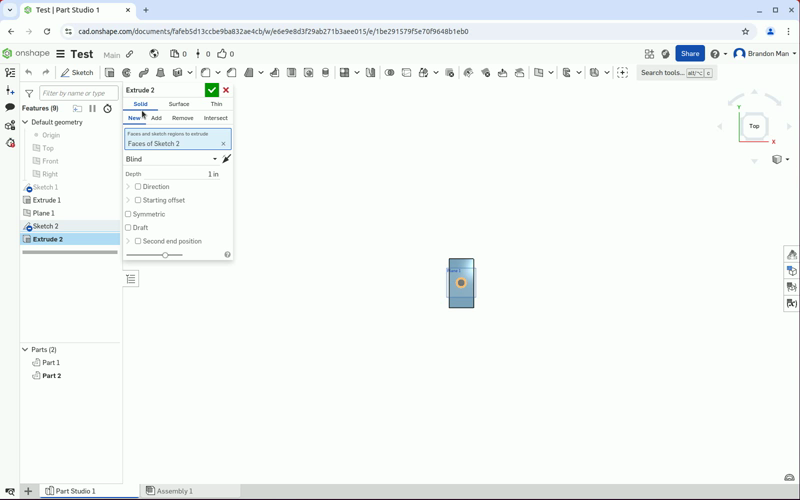
mouse_move(137, 120)
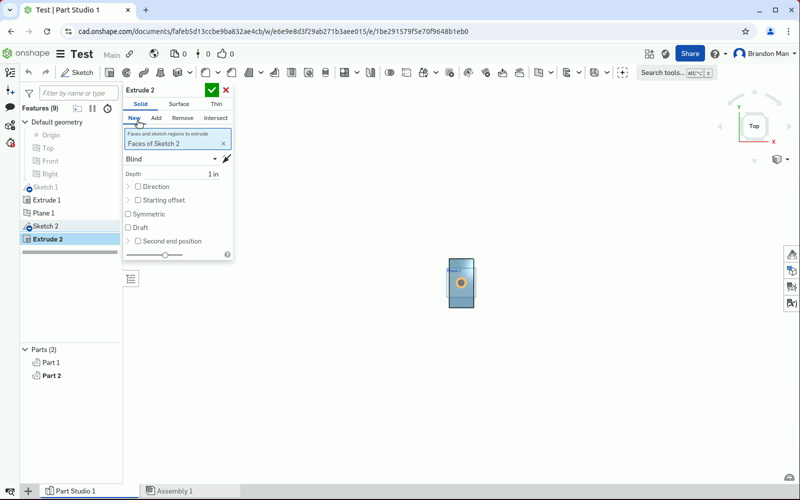
click(137, 120)
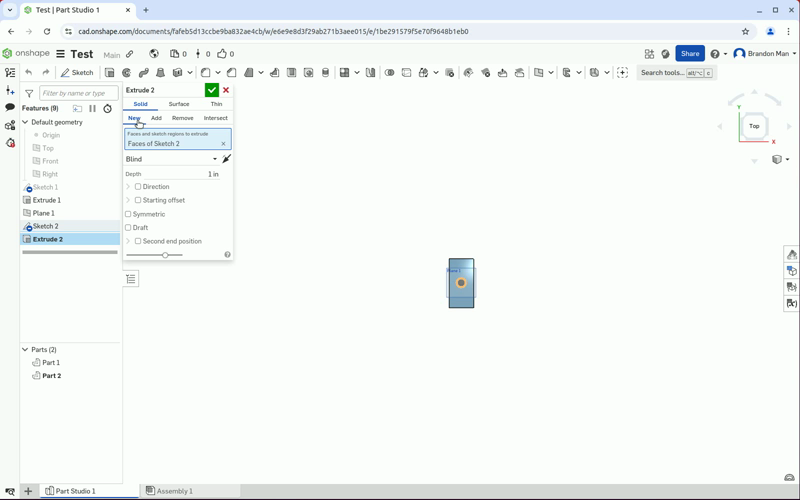
key(tab, 4)
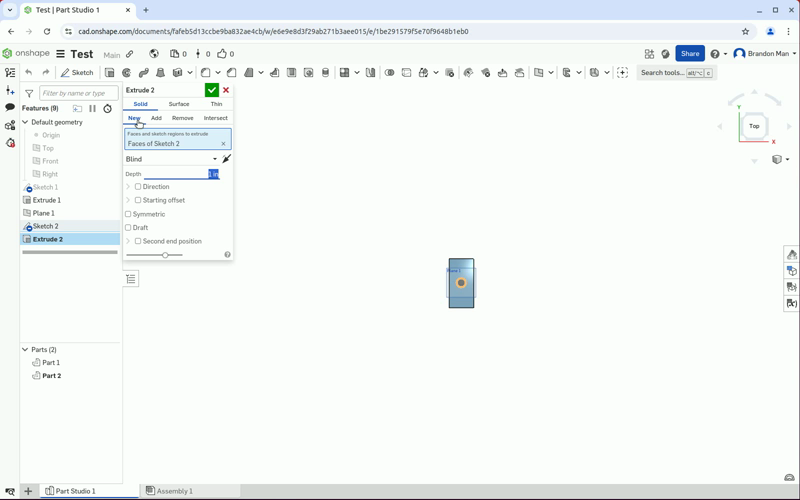
text(4.814)
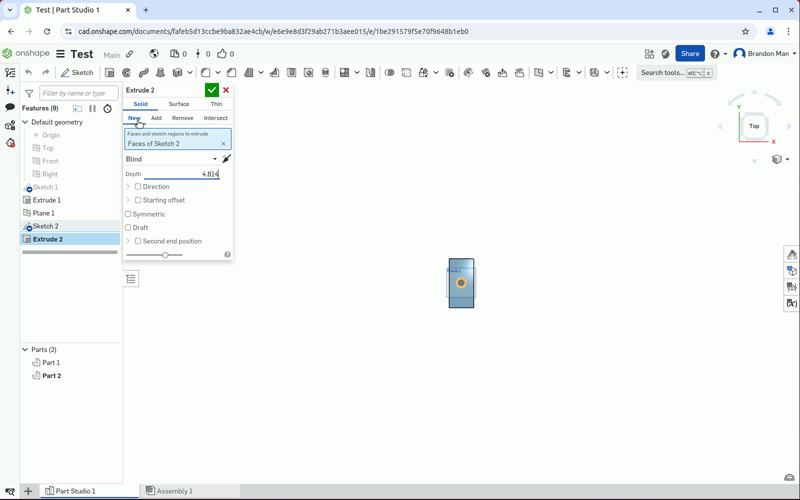
key(enter)
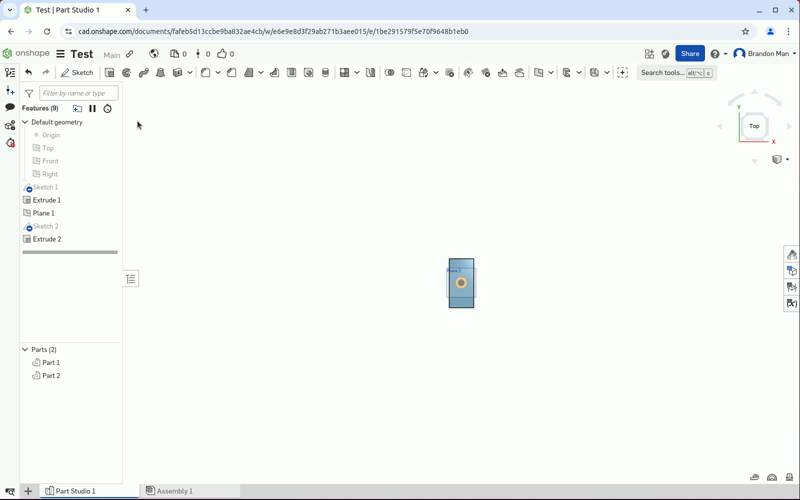
key(shift+h)
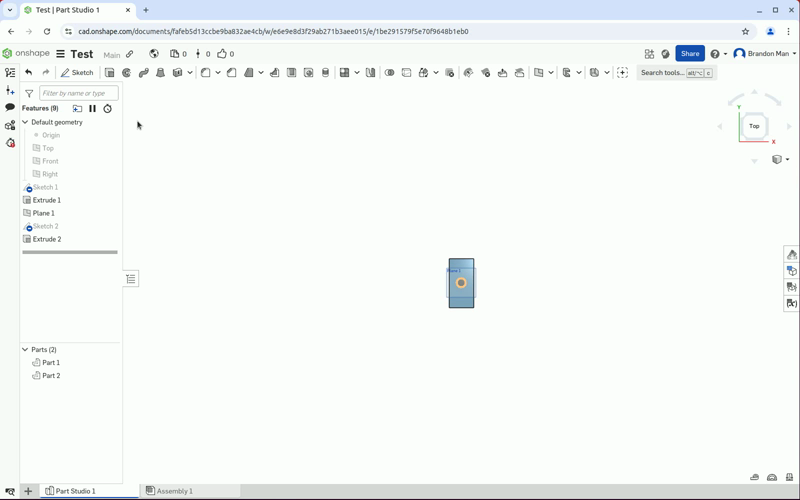
key(shift+h)
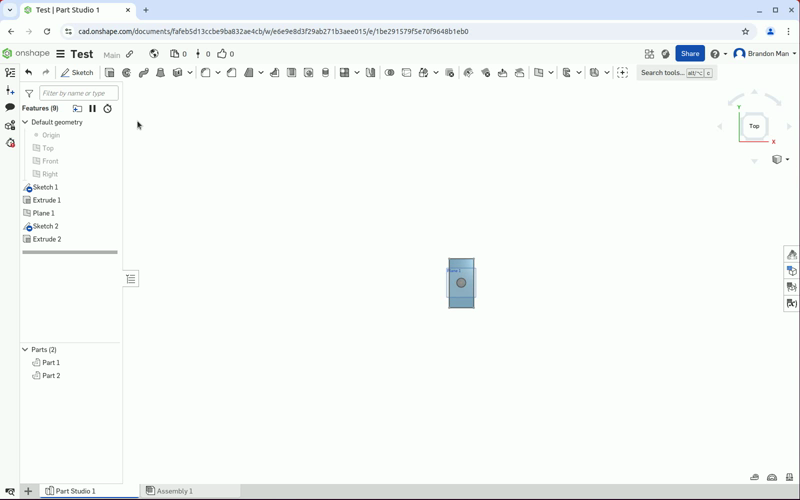
key(shift+7)
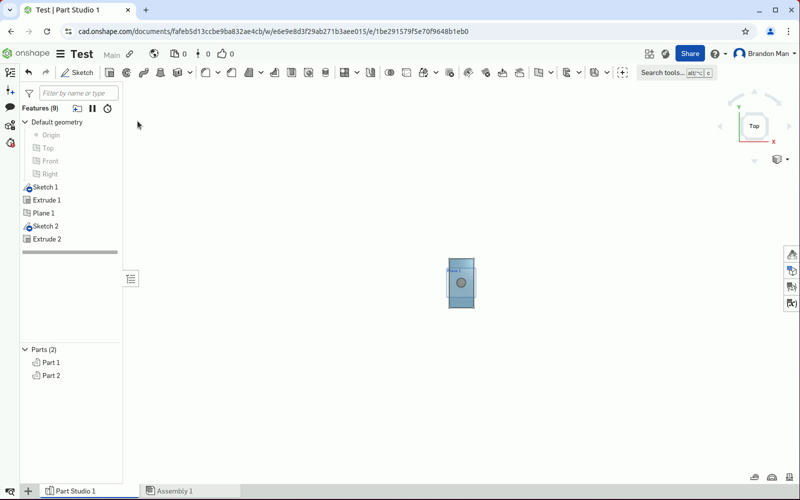
key(up, 3)
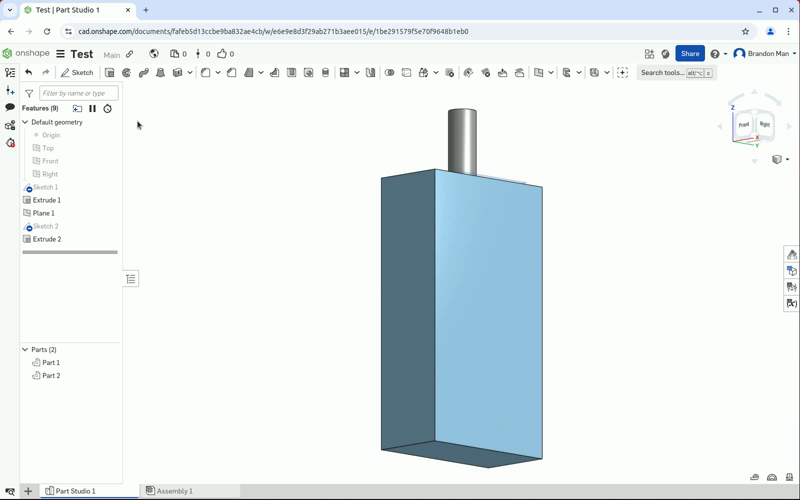
key(left, 3)
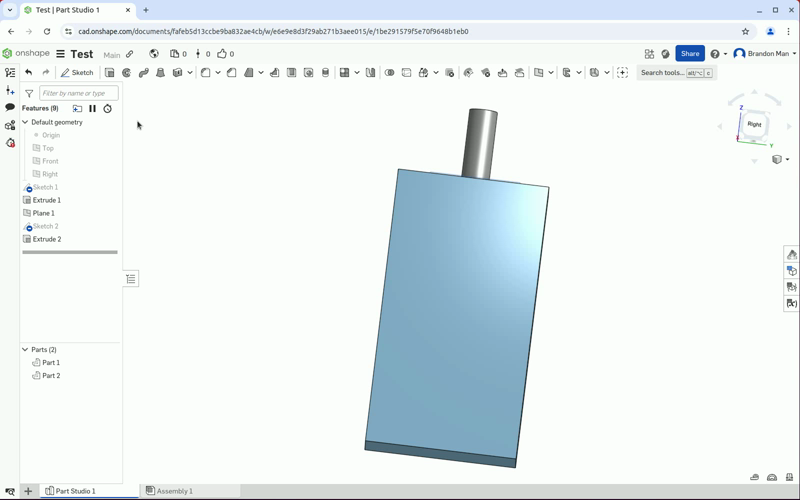
key(right, 3)
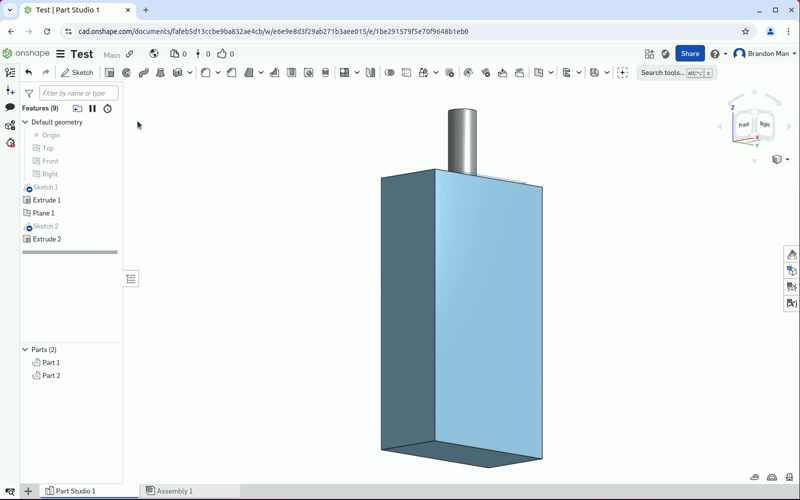
key(down, 3)
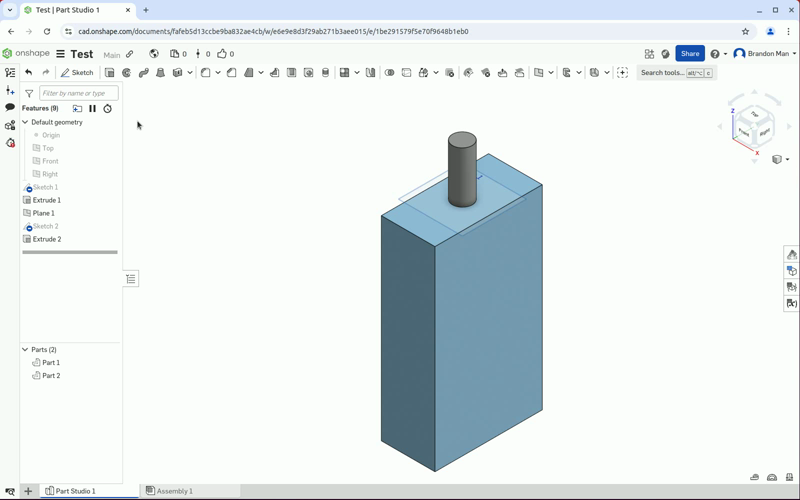
mouse_move(73, 189)
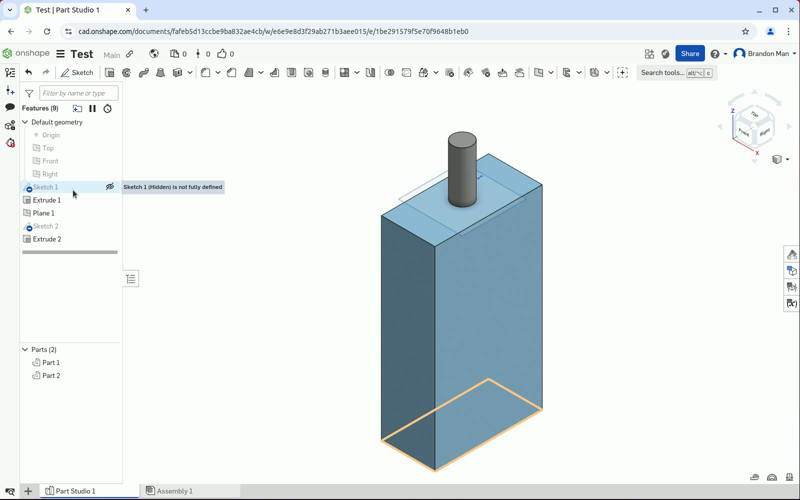
click(73, 189)